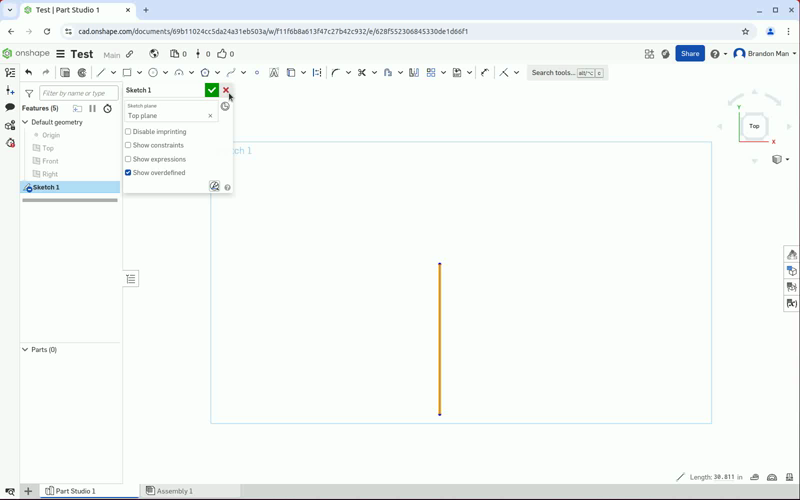
key(shift+h)
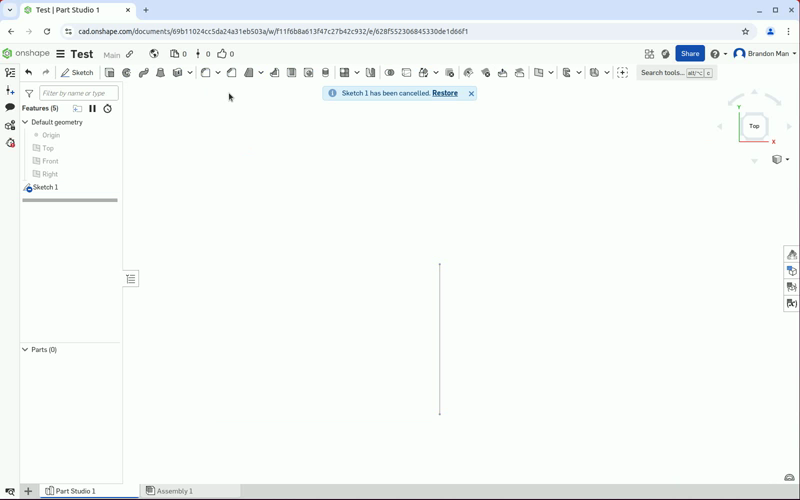
key(shift+s)
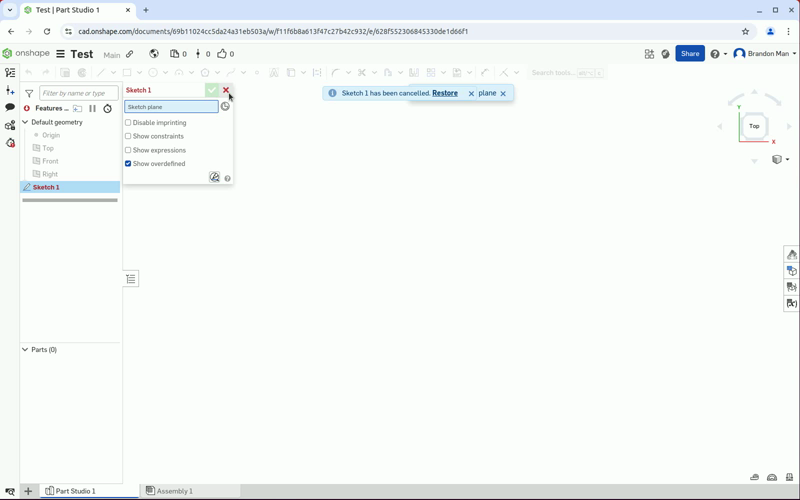
mouse_move(73, 150)
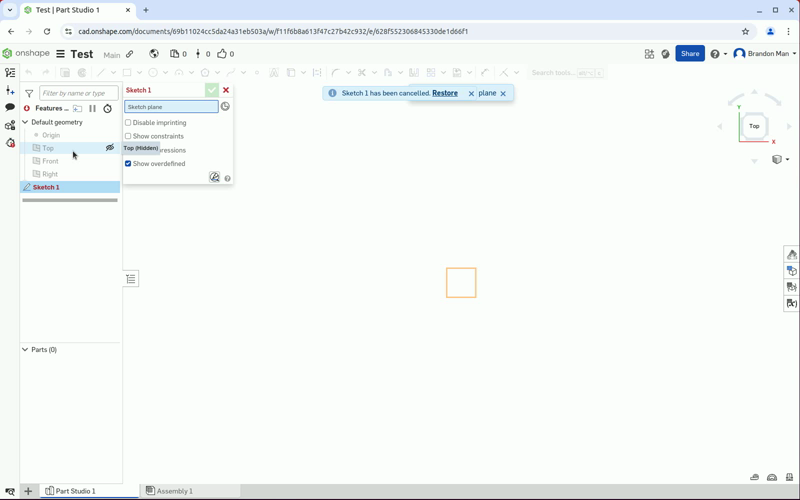
click(73, 150)
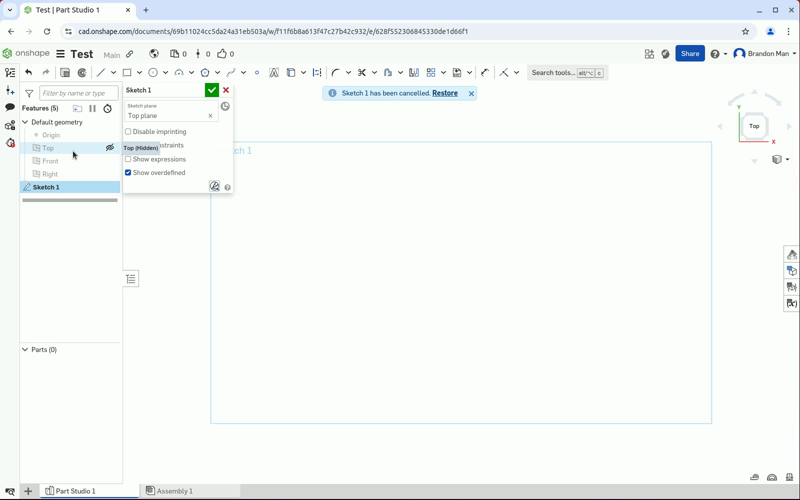
mouse_move(73, 352)
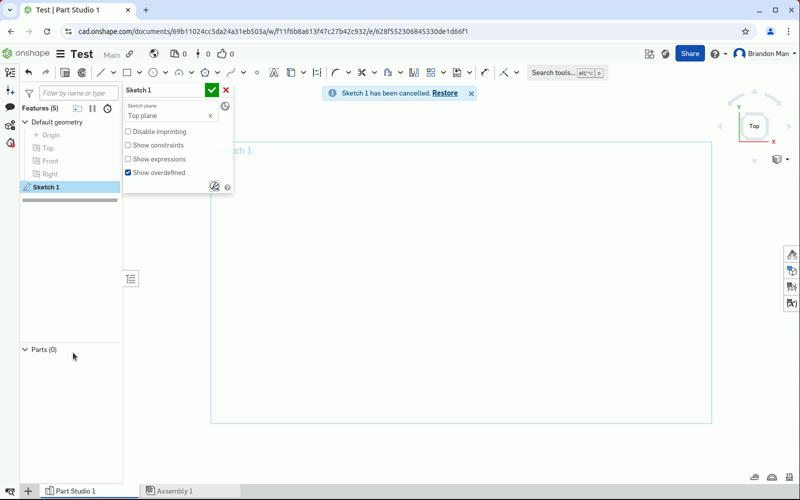
key(y)
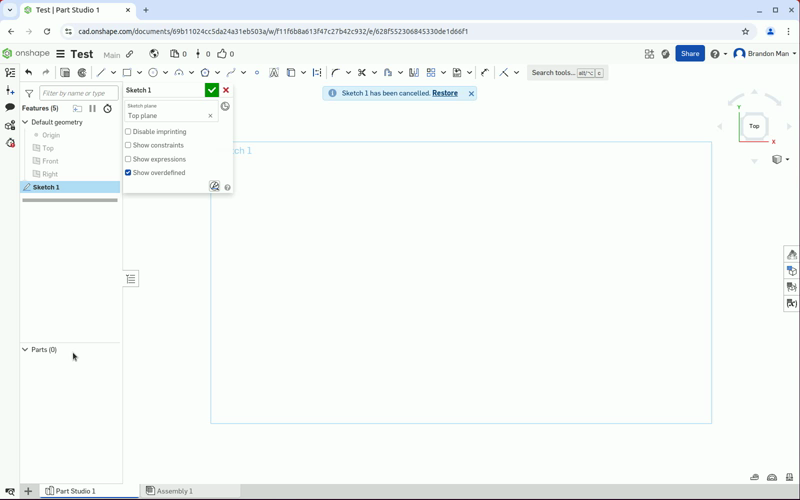
key(a)
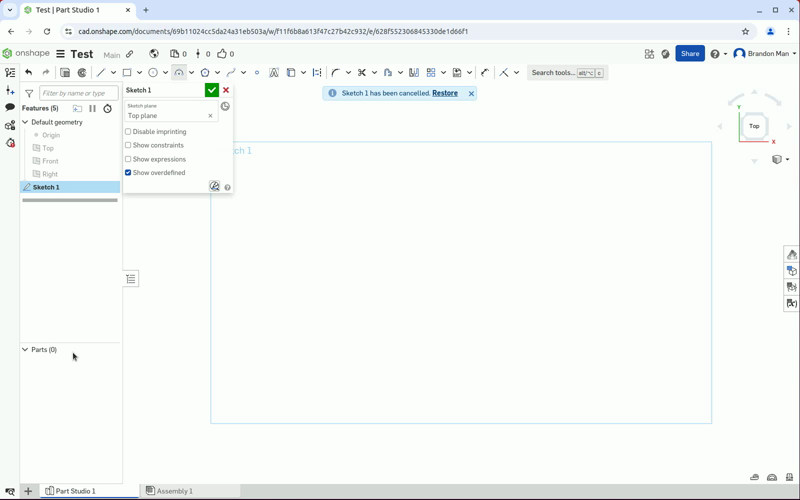
key_down(shift)
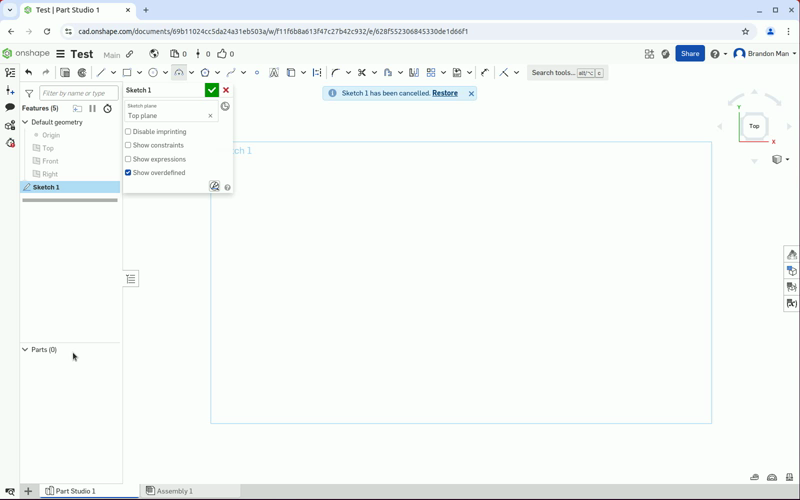
mouse_move(348, 351)
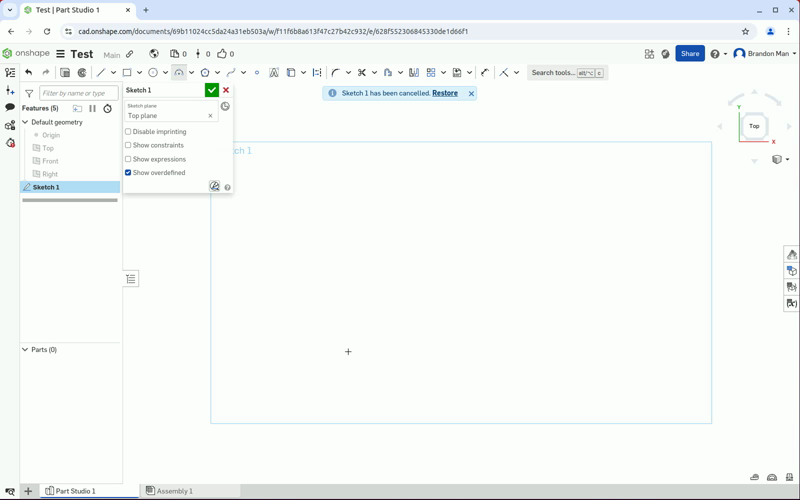
click(348, 351)
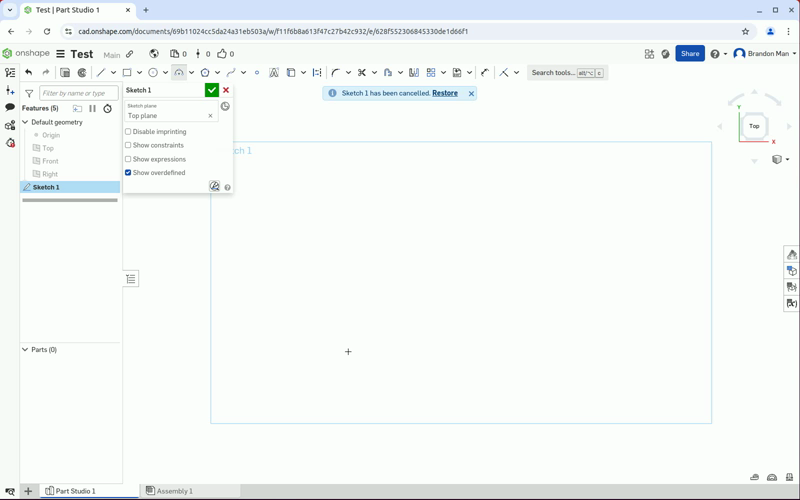
key_up(shift)
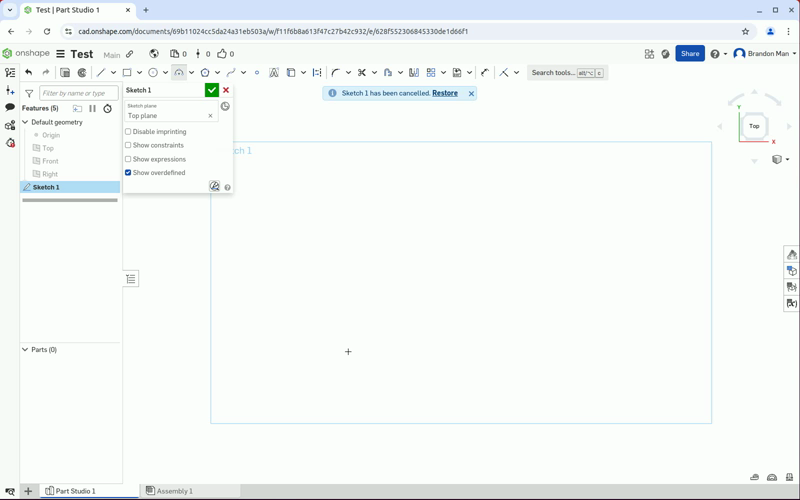
key_down(shift)
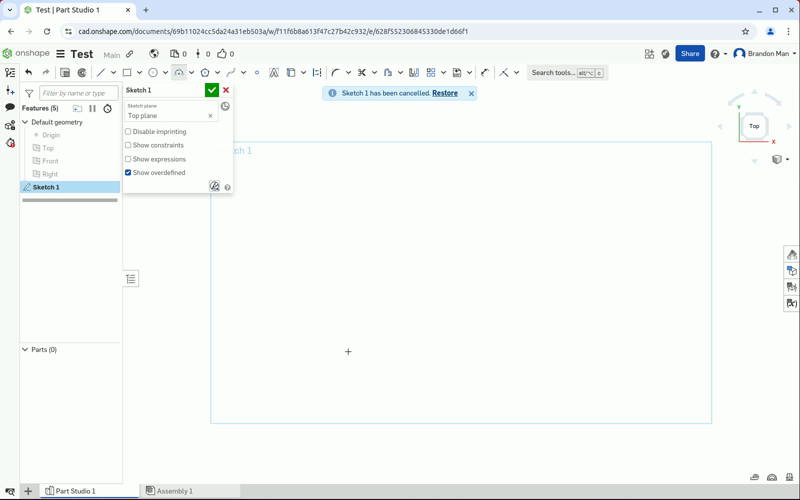
mouse_move(355, 357)
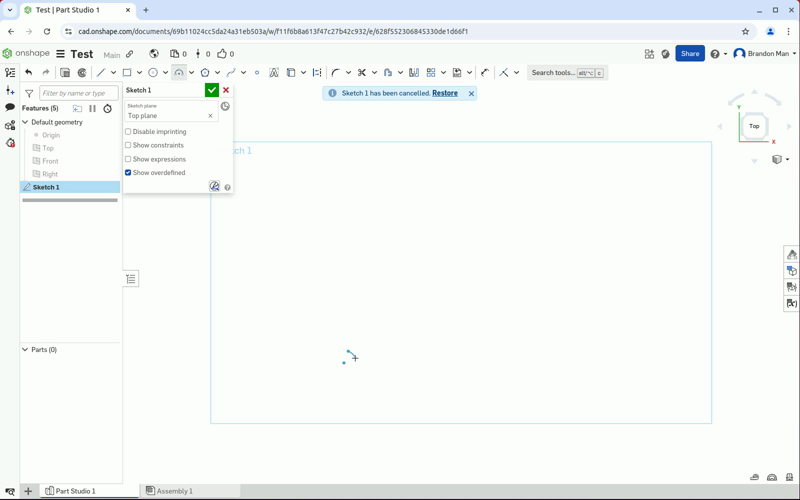
click(355, 357)
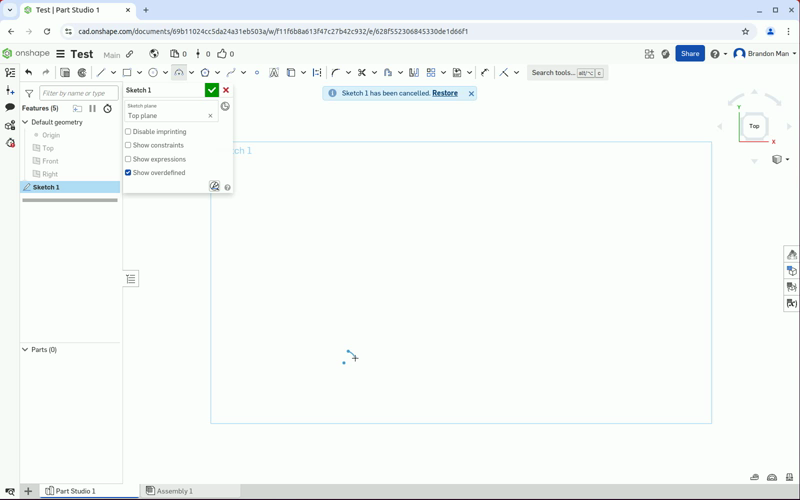
mouse_move(350, 355)
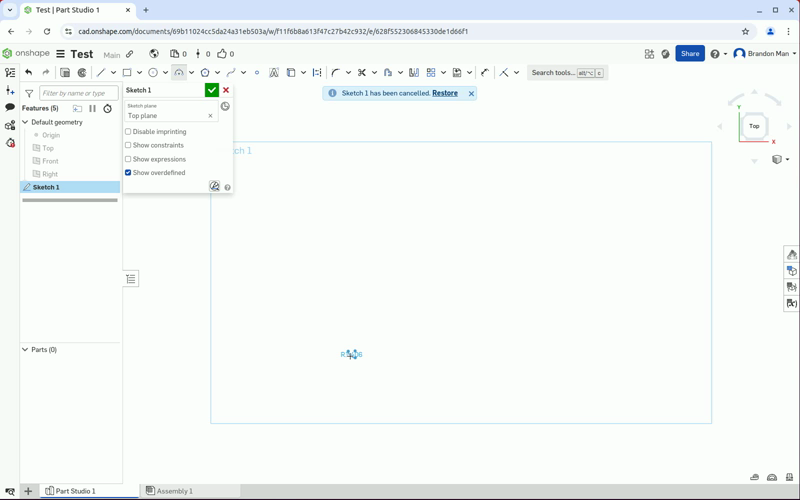
click(350, 355)
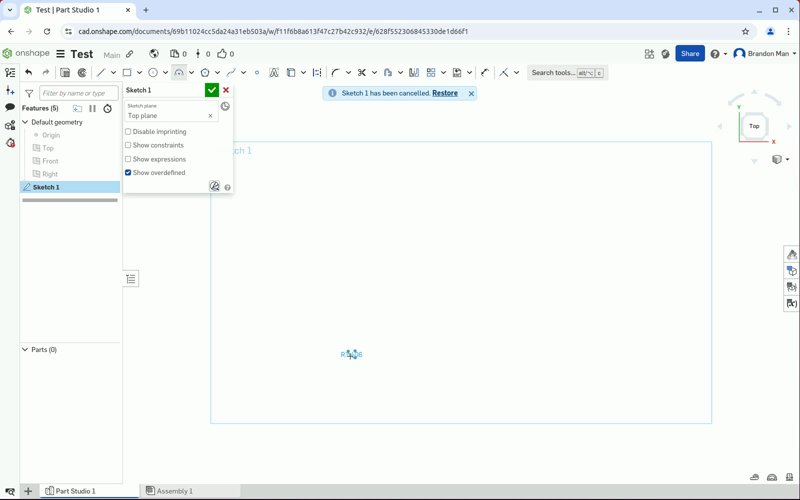
key_up(shift)
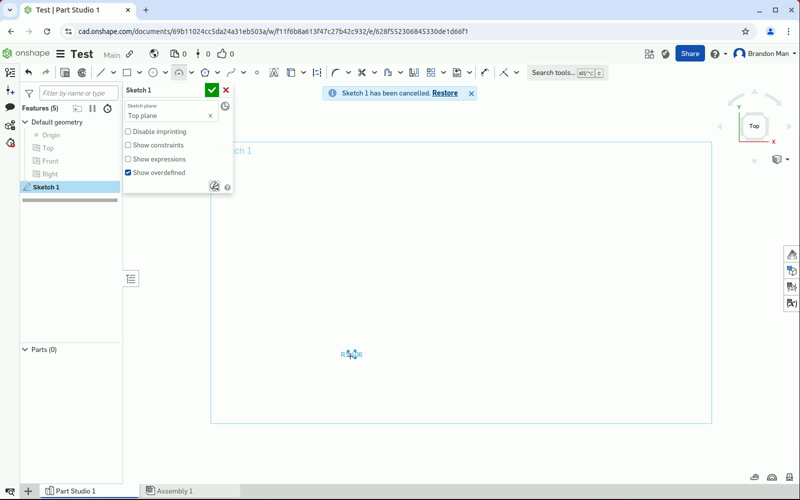
key(esc)
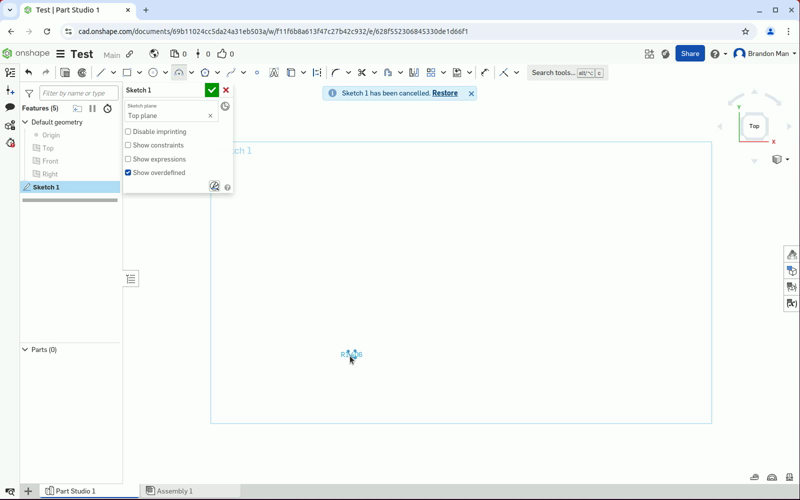
key(l)
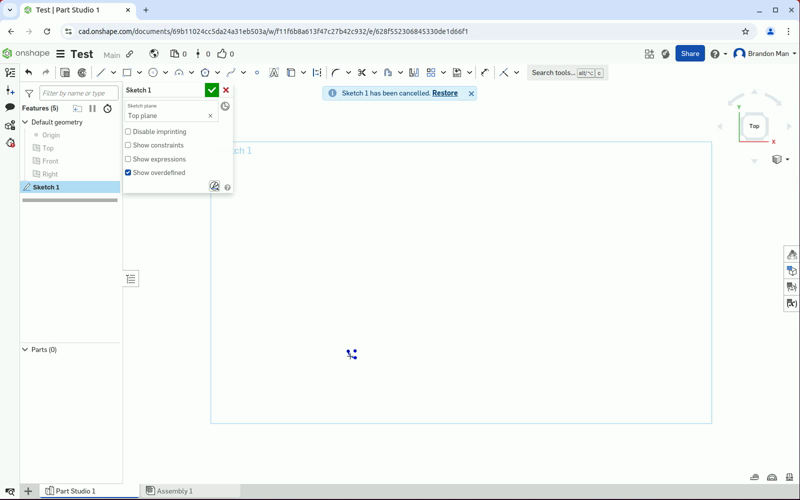
mouse_move(355, 357)
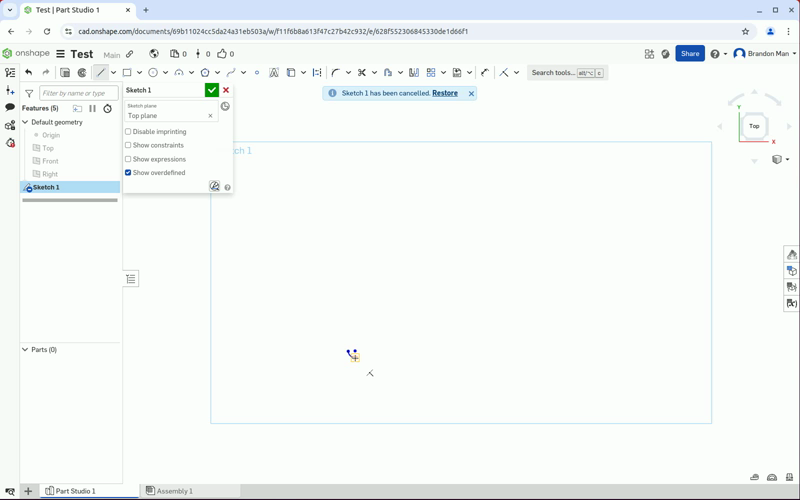
click(355, 357)
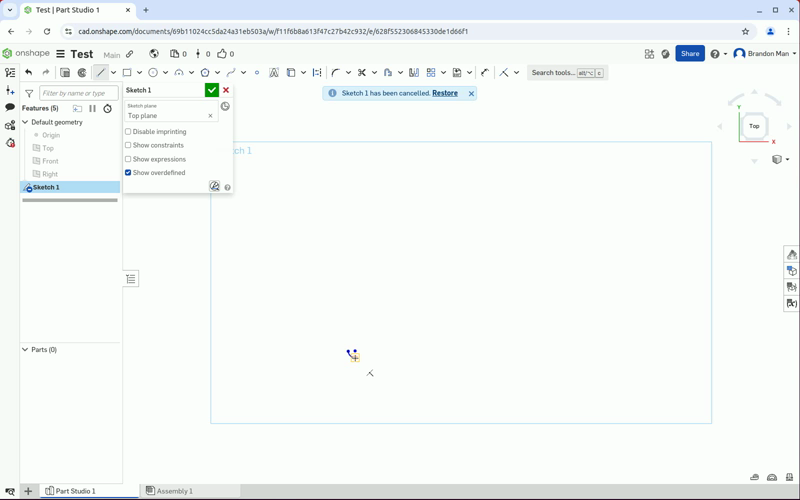
key_down(shift)
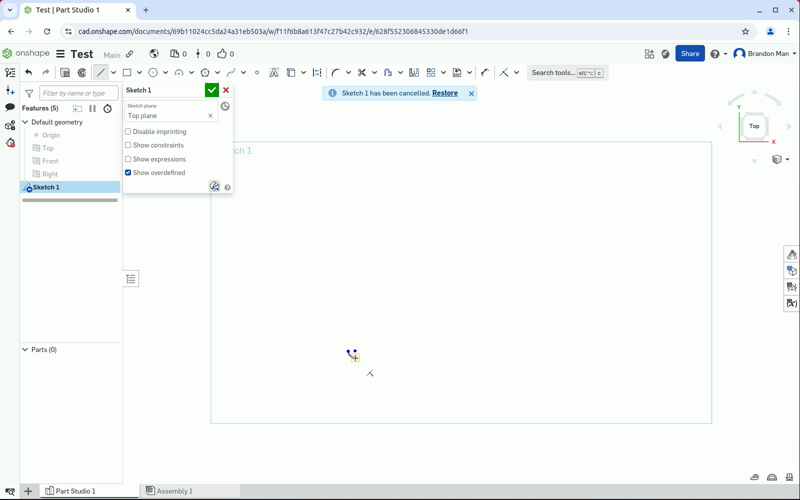
mouse_move(564, 357)
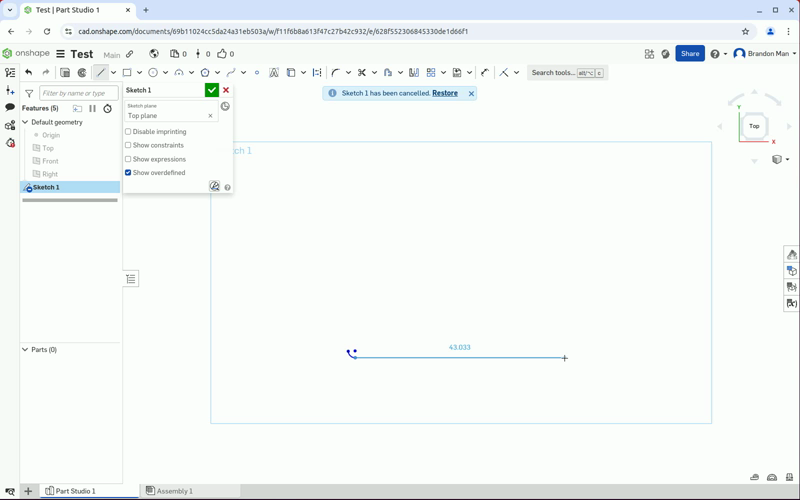
click(564, 357)
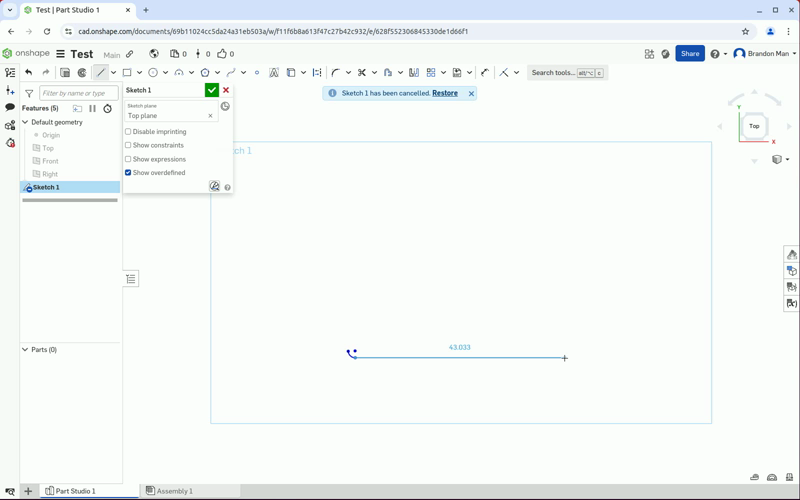
key_up(shift)
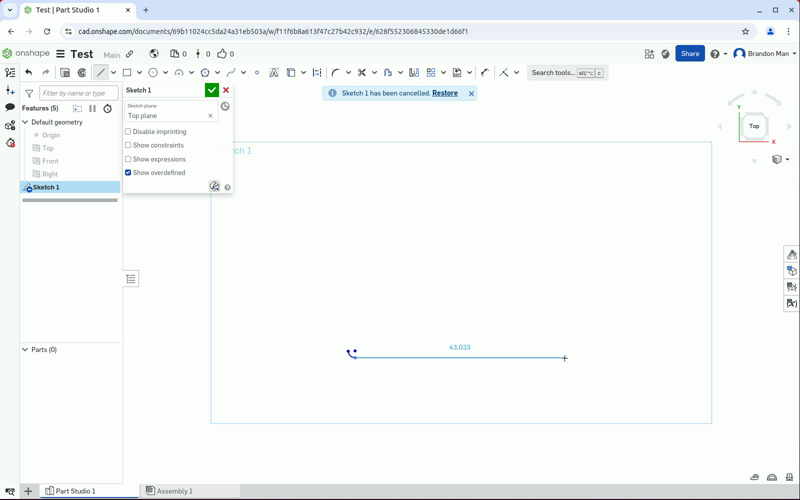
key(esc)
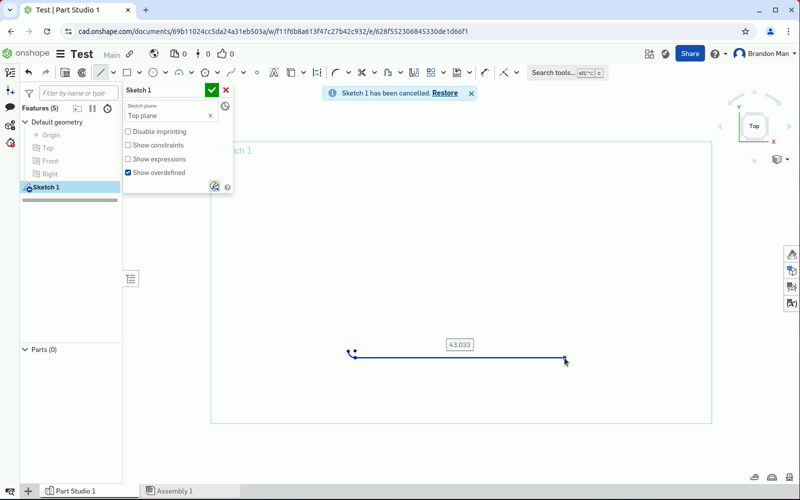
key(a)
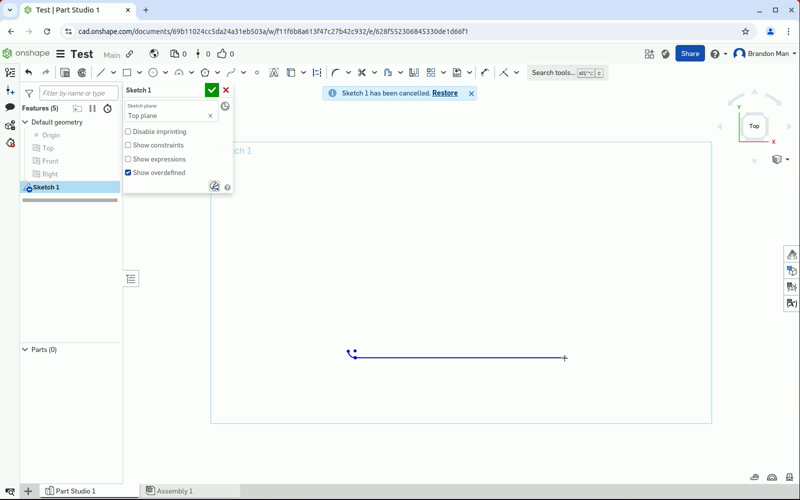
mouse_move(564, 357)
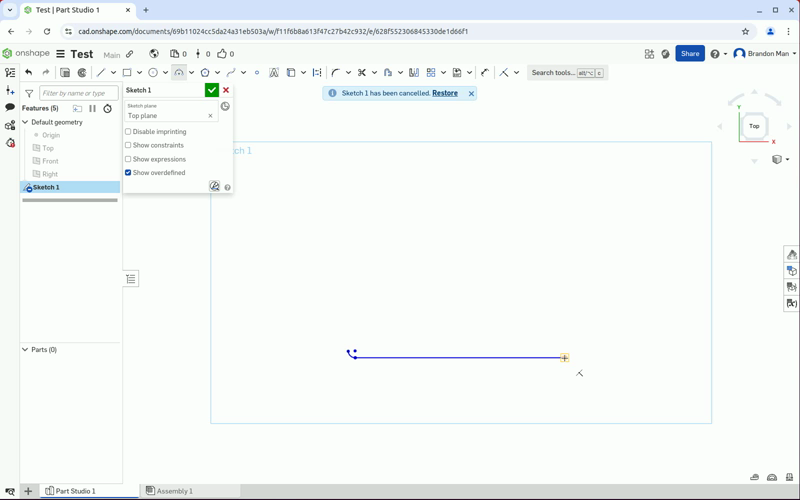
click(564, 357)
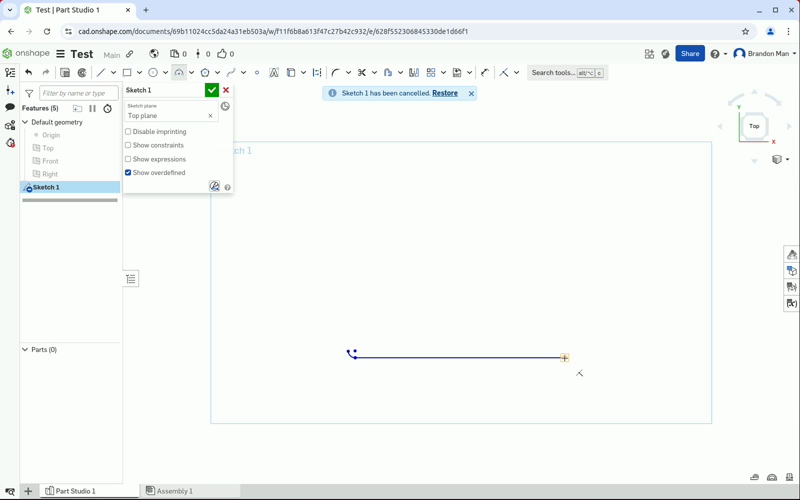
key_down(shift)
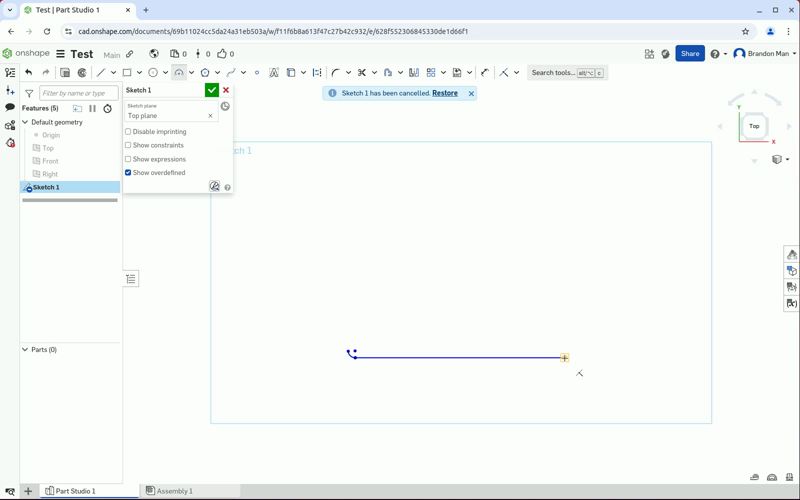
mouse_move(572, 351)
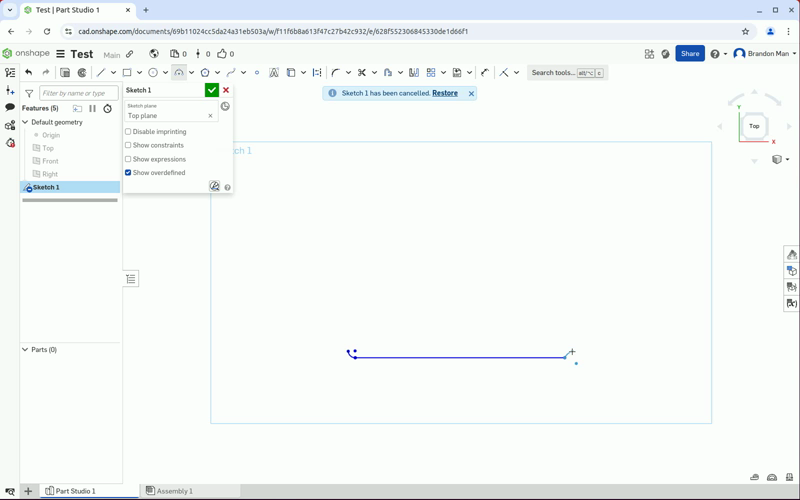
click(572, 351)
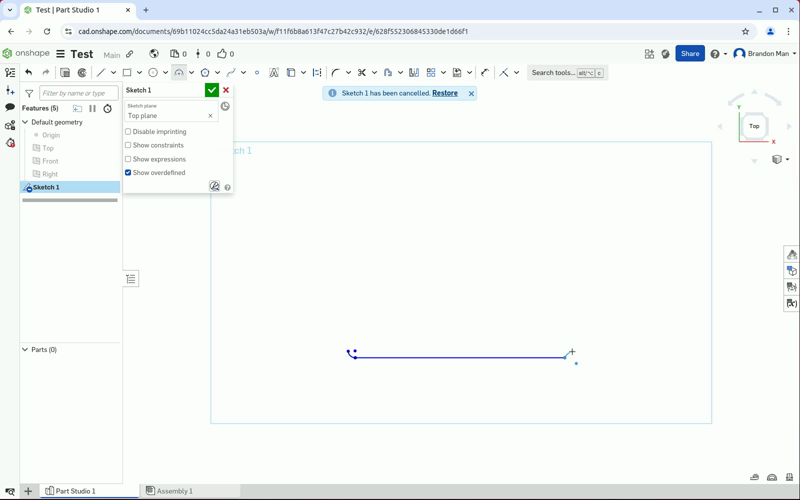
mouse_move(570, 355)
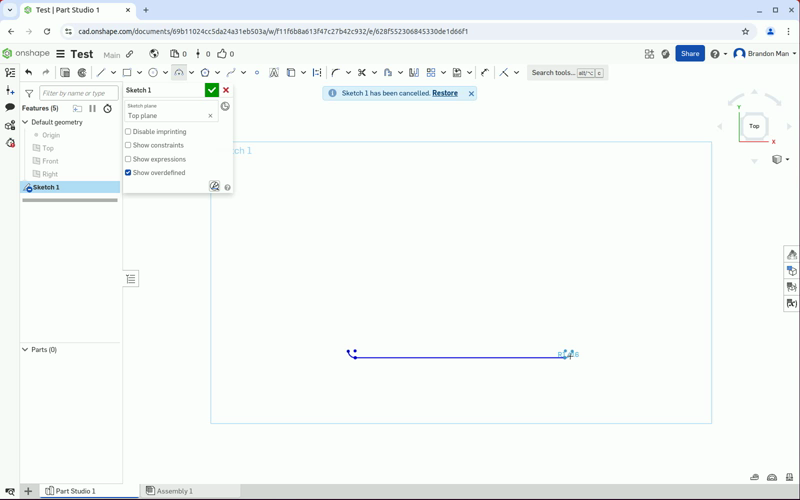
click(570, 355)
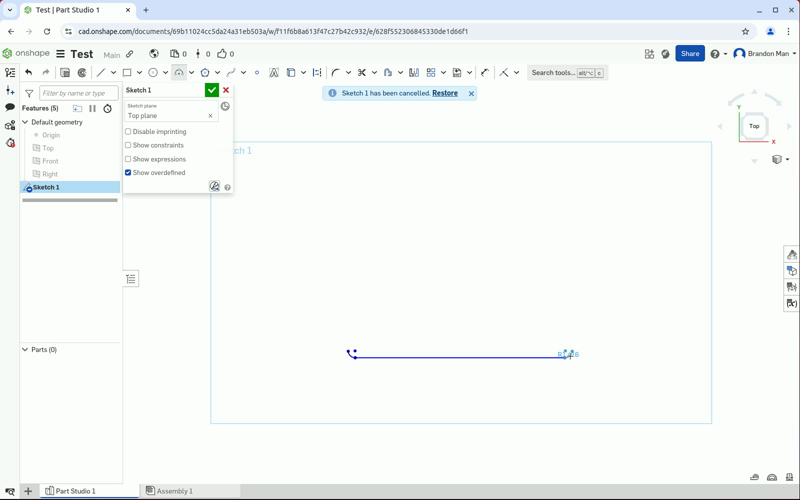
key_up(shift)
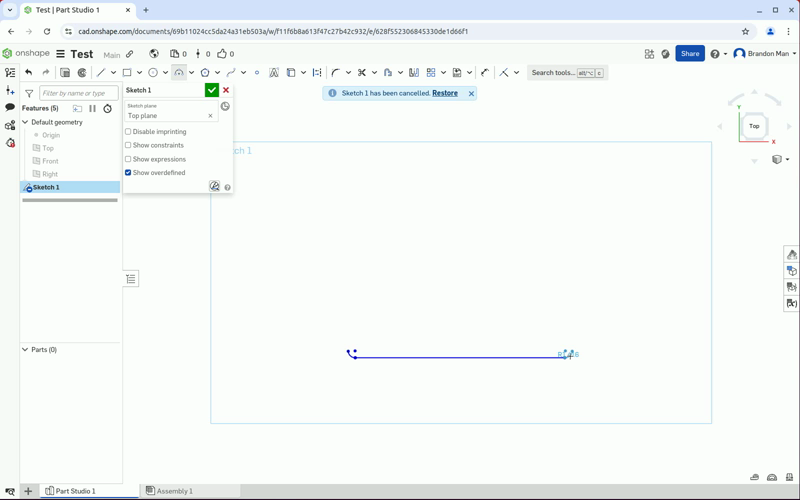
key(esc)
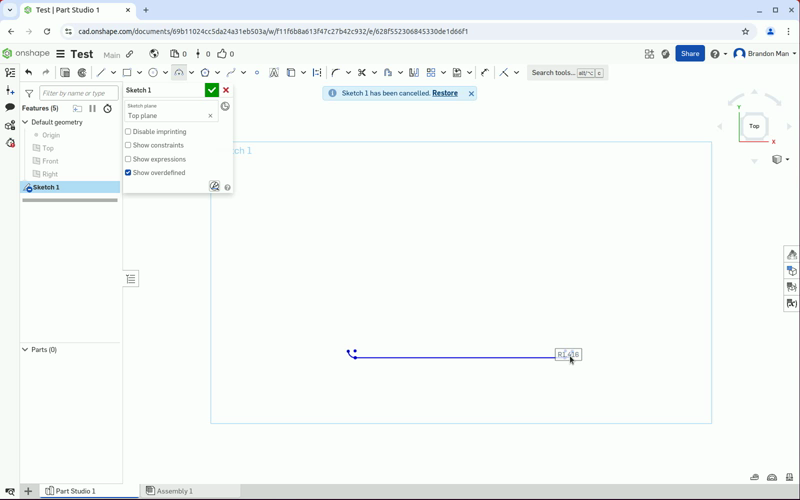
key(l)
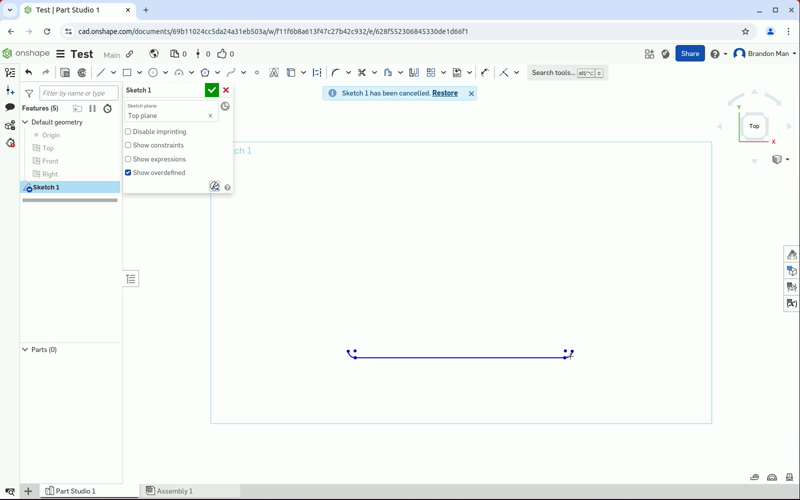
mouse_move(572, 351)
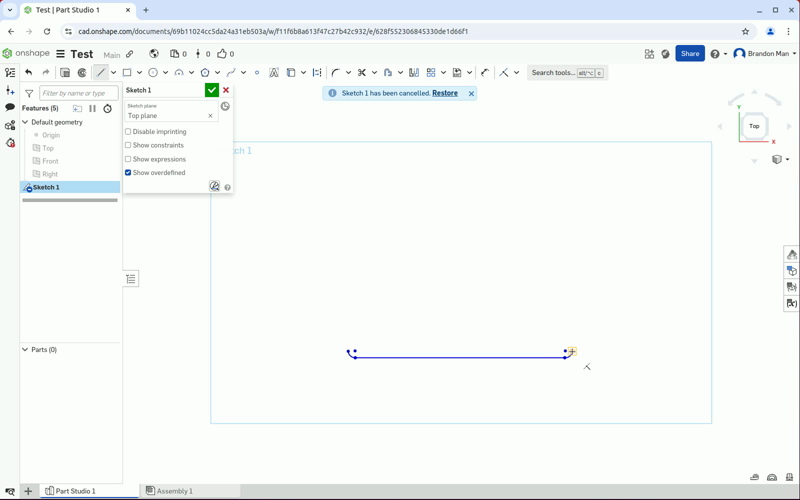
click(572, 351)
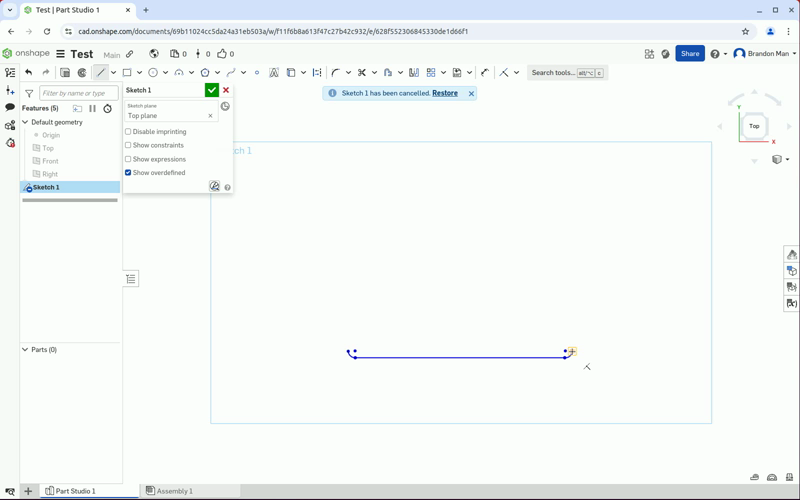
key_down(shift)
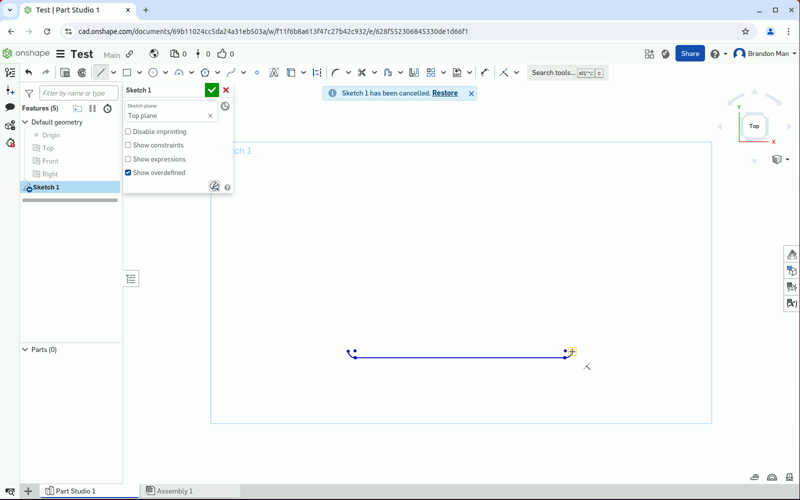
mouse_move(572, 216)
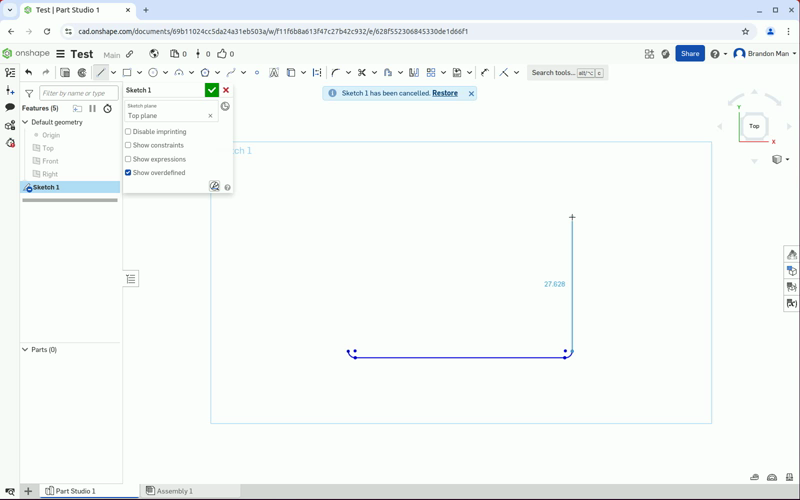
click(572, 216)
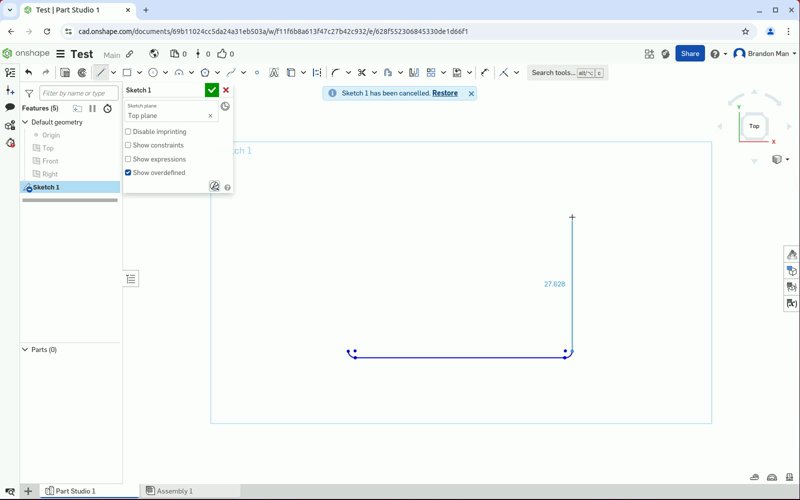
key_up(shift)
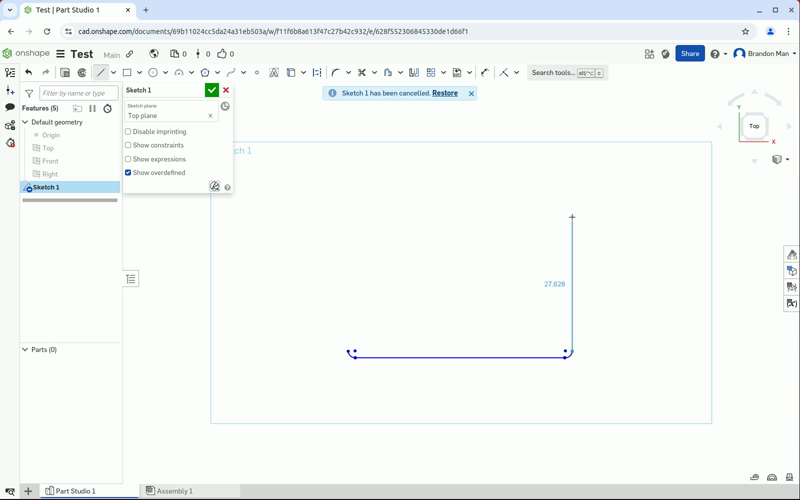
key(esc)
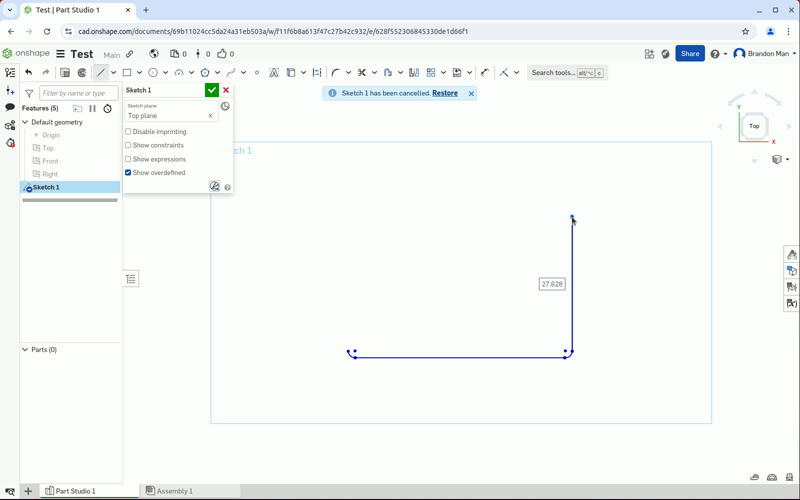
key(a)
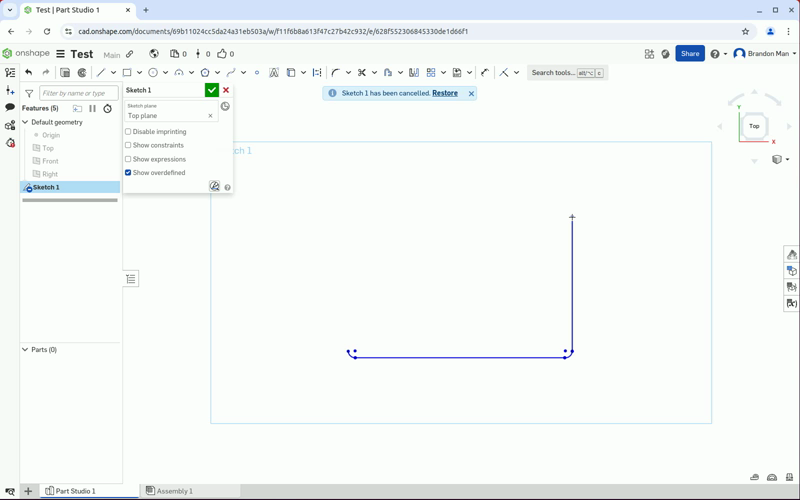
mouse_move(572, 216)
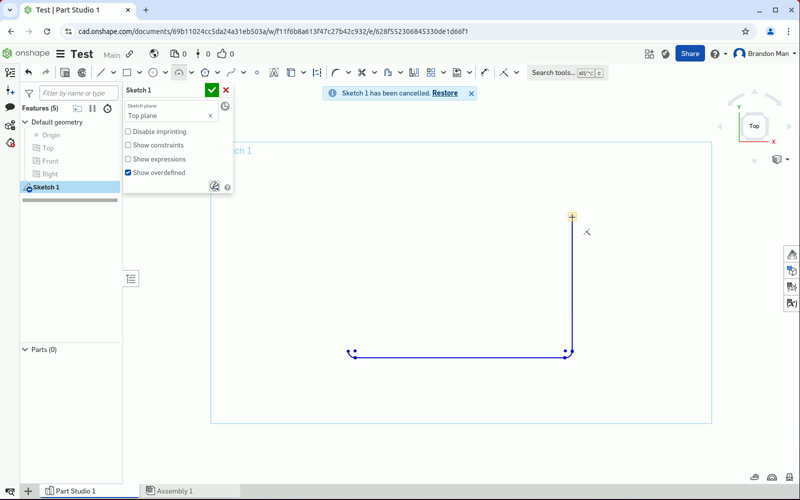
click(572, 216)
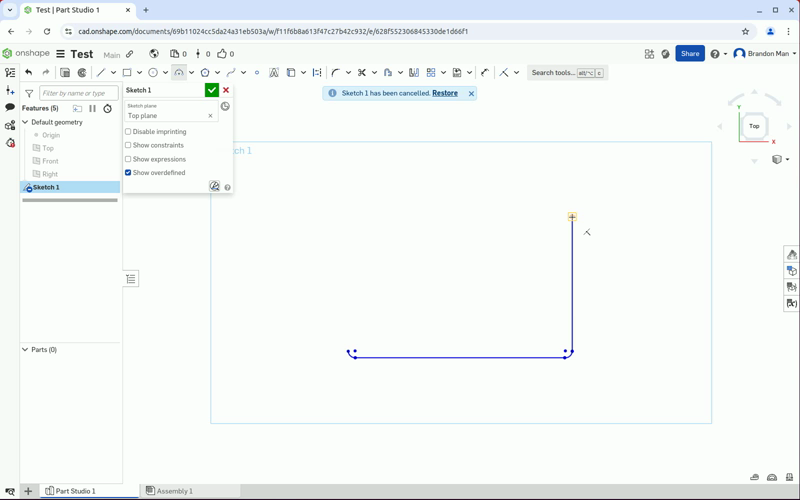
key_down(shift)
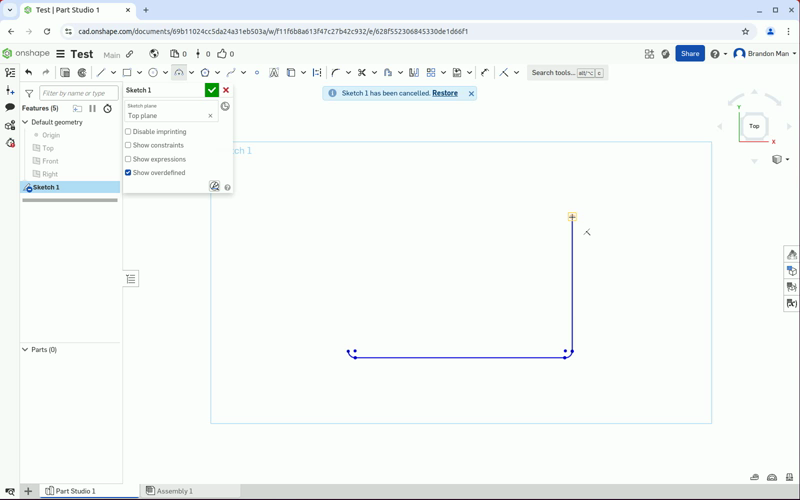
mouse_move(564, 209)
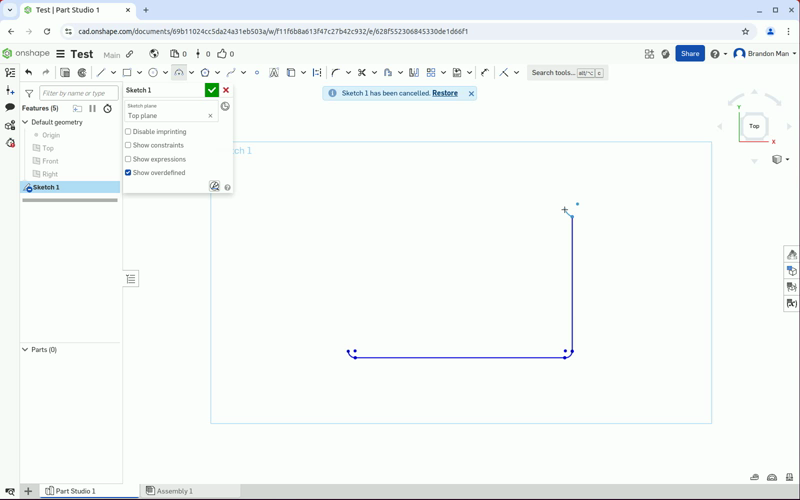
click(564, 209)
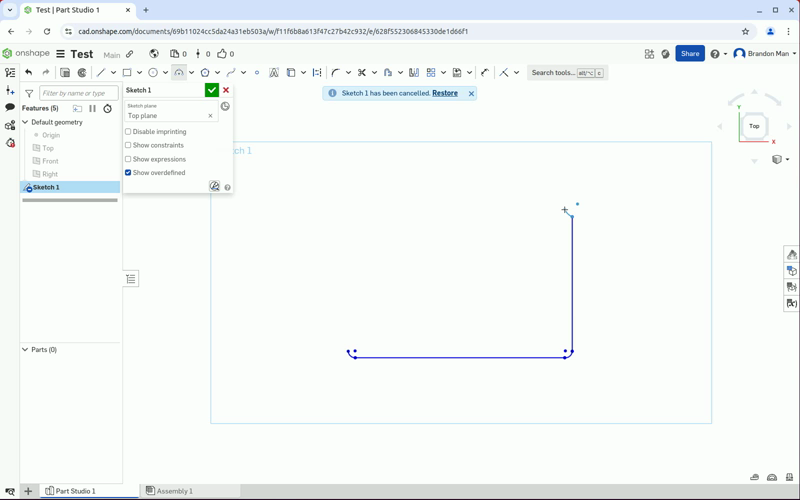
mouse_move(570, 211)
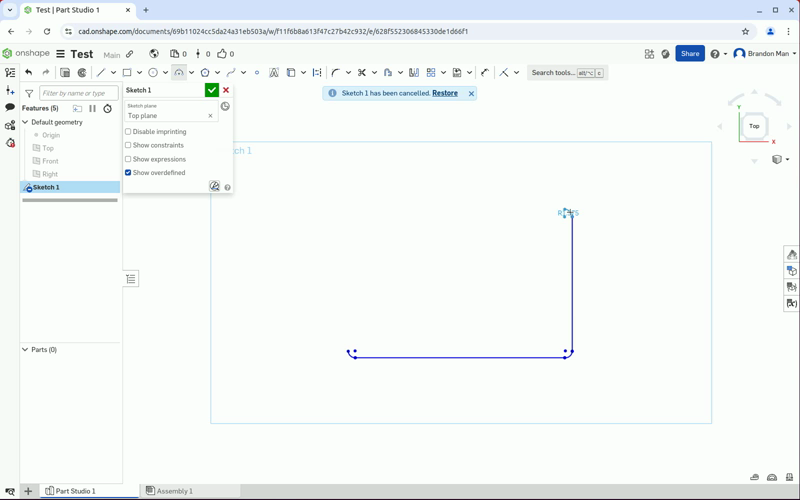
click(570, 211)
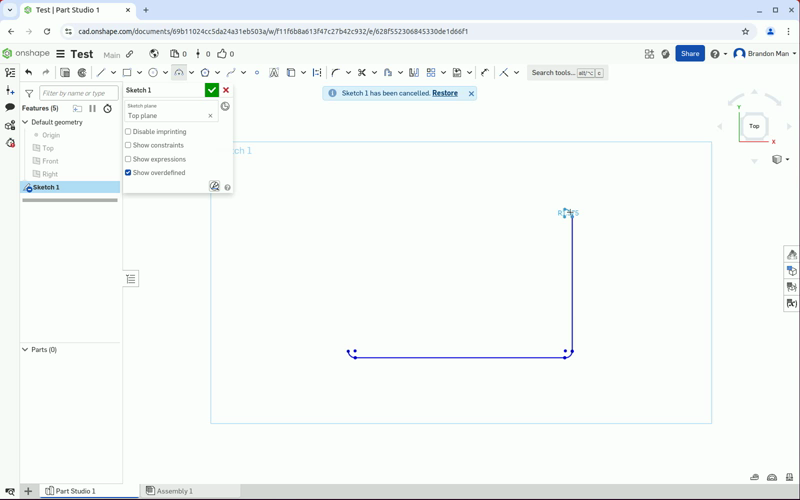
key_up(shift)
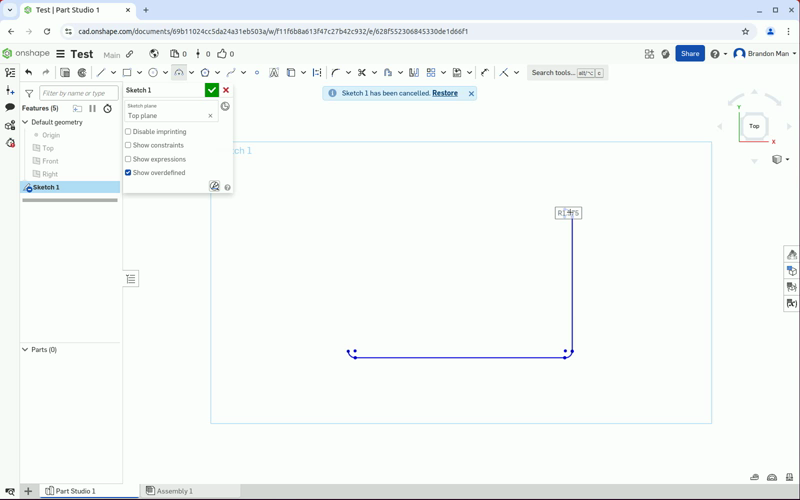
key(esc)
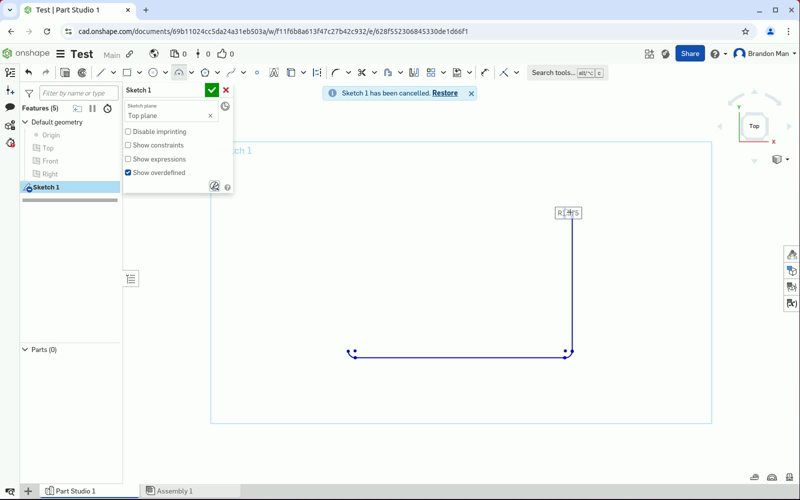
key(l)
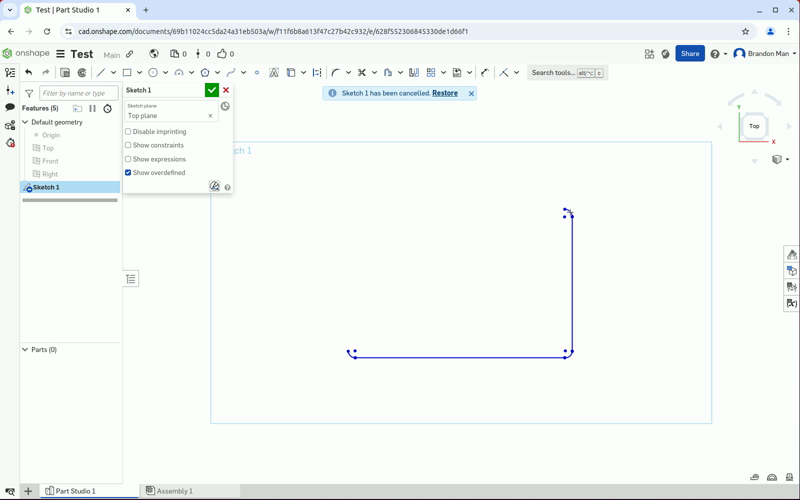
mouse_move(564, 209)
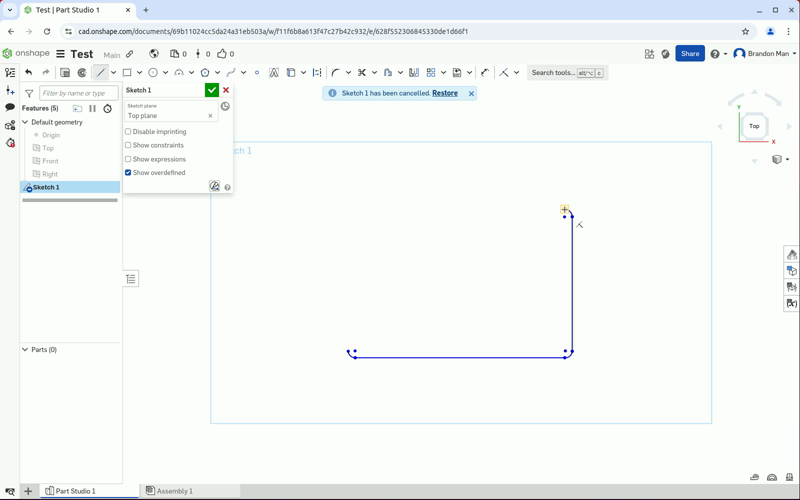
click(564, 209)
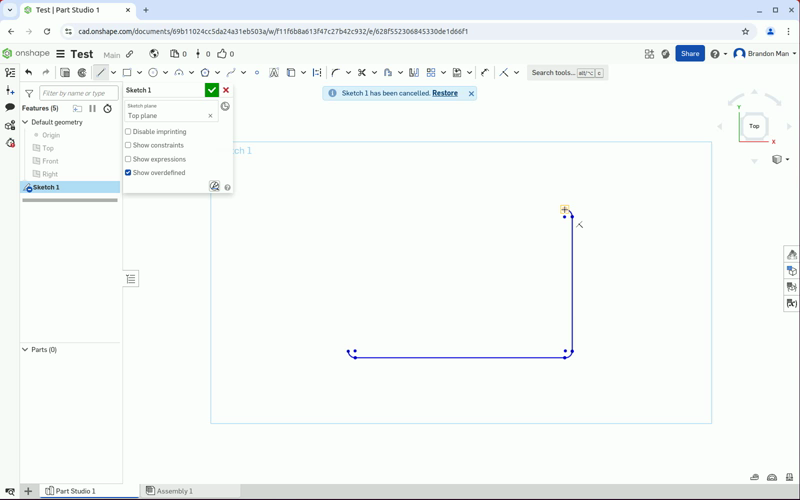
key_down(shift)
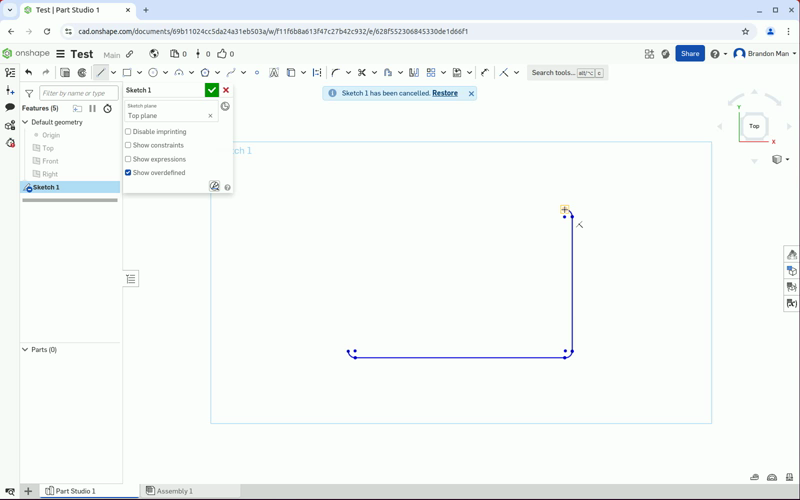
mouse_move(355, 209)
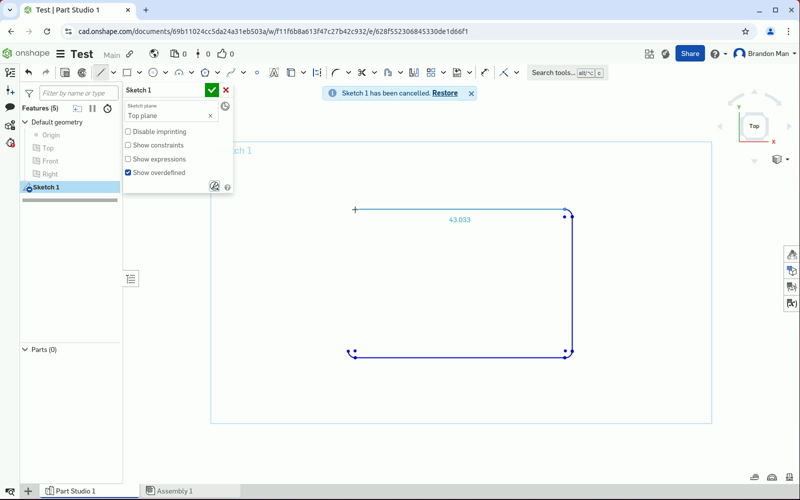
click(355, 209)
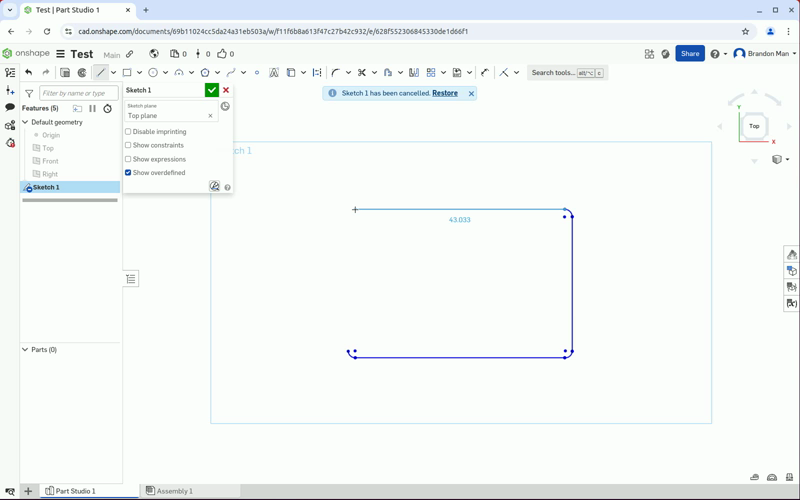
key_up(shift)
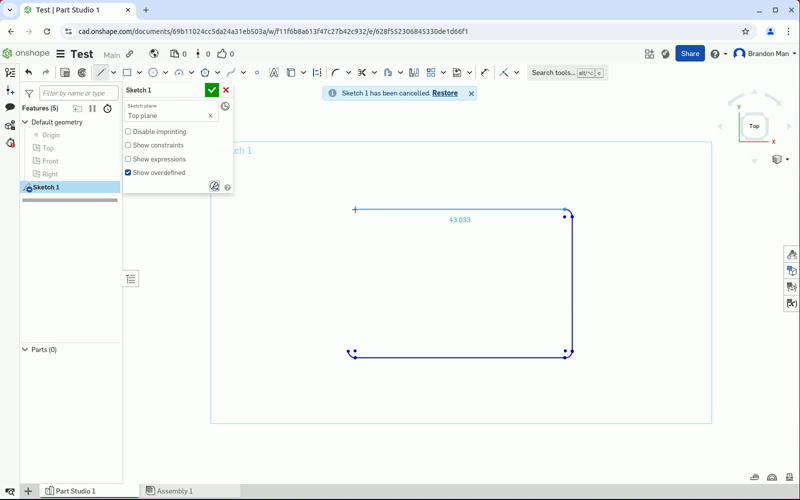
key(esc)
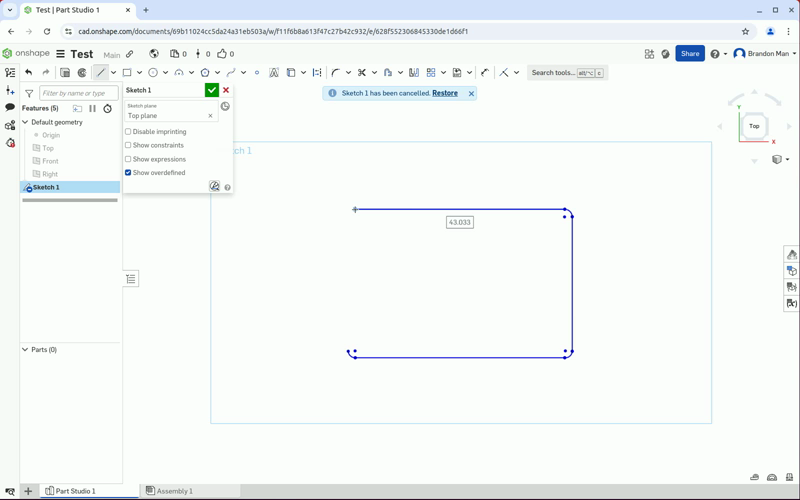
key(a)
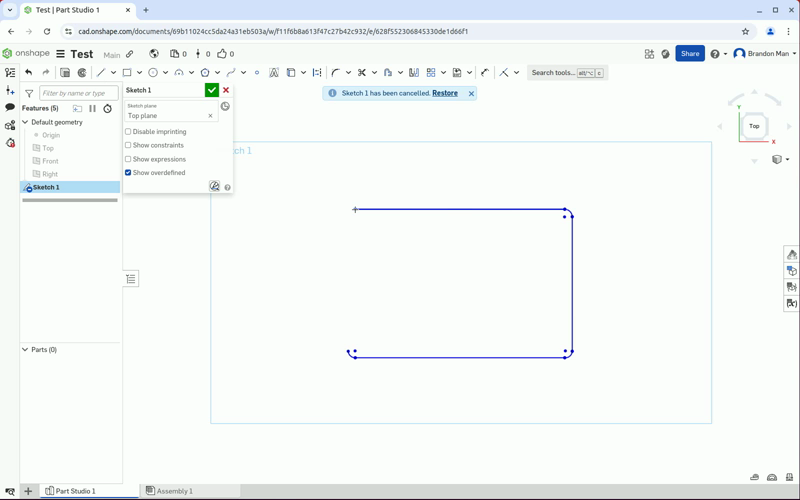
mouse_move(355, 209)
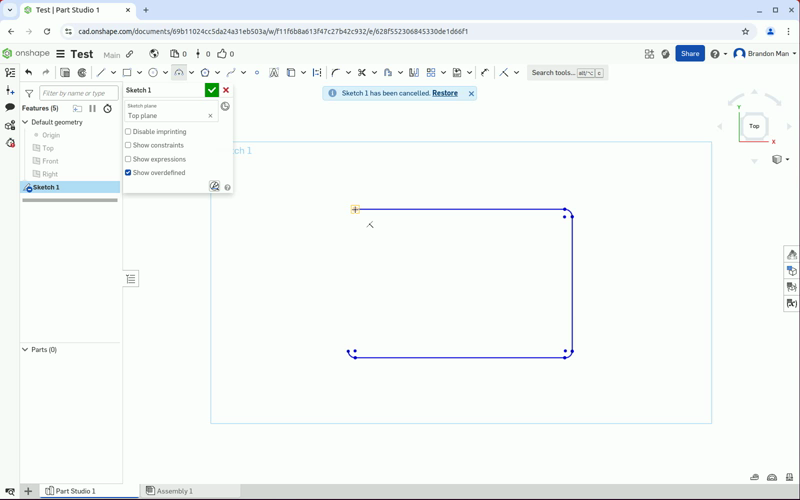
click(355, 209)
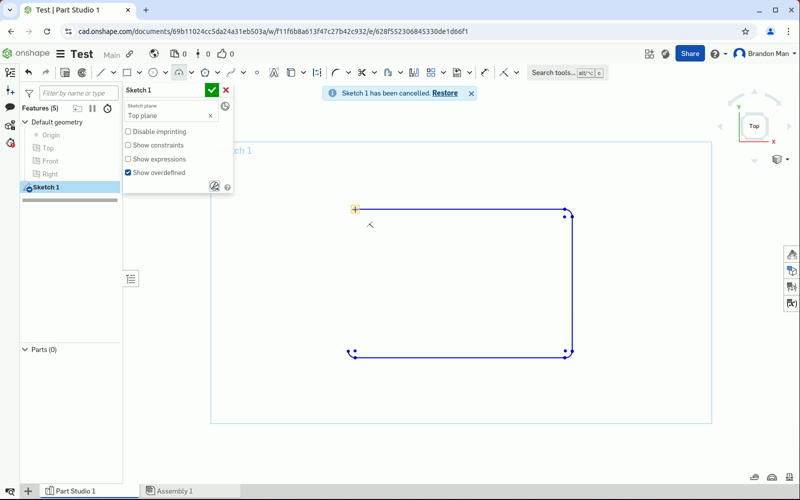
key_down(shift)
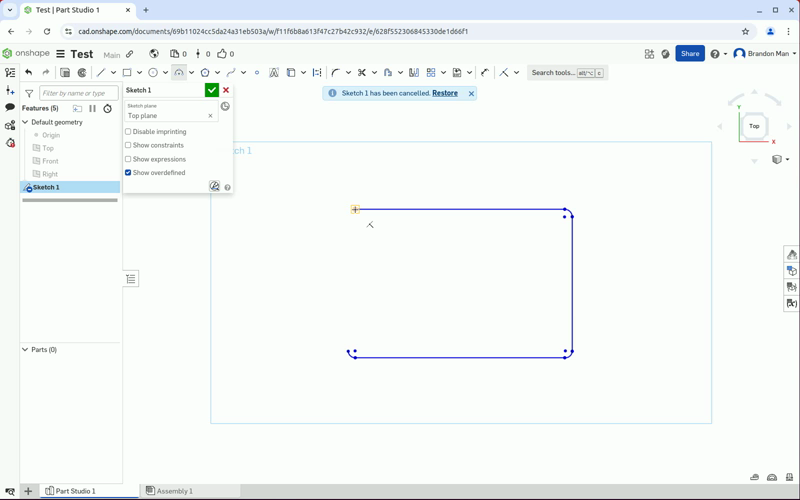
mouse_move(348, 216)
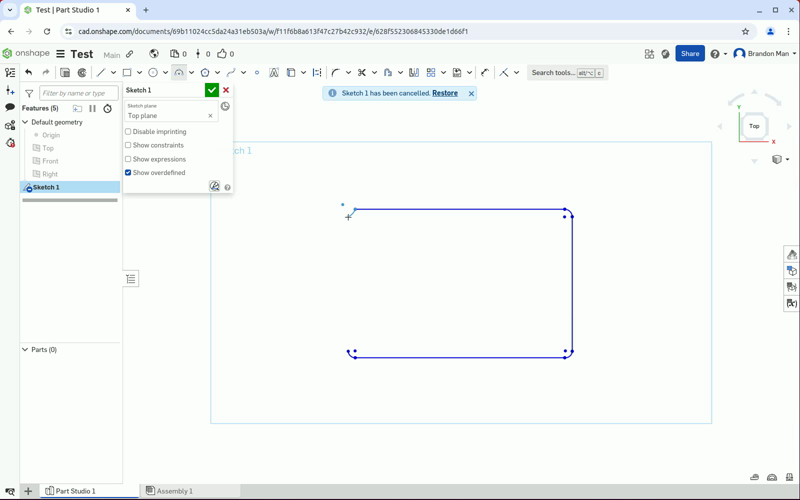
click(348, 216)
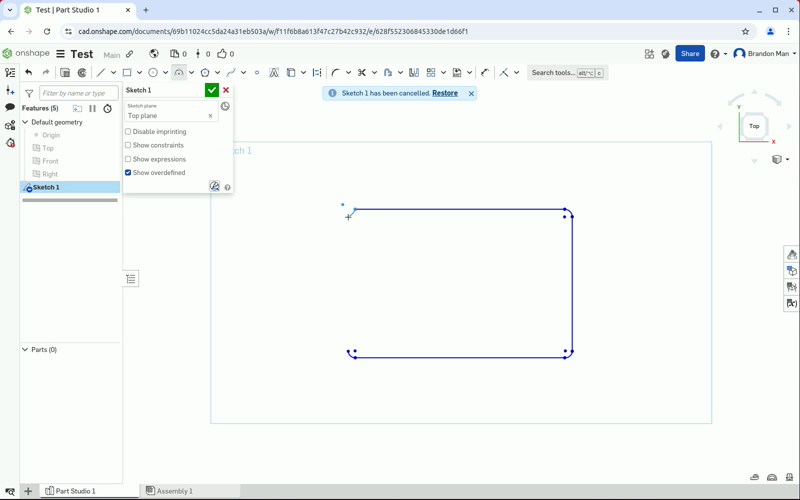
mouse_move(350, 211)
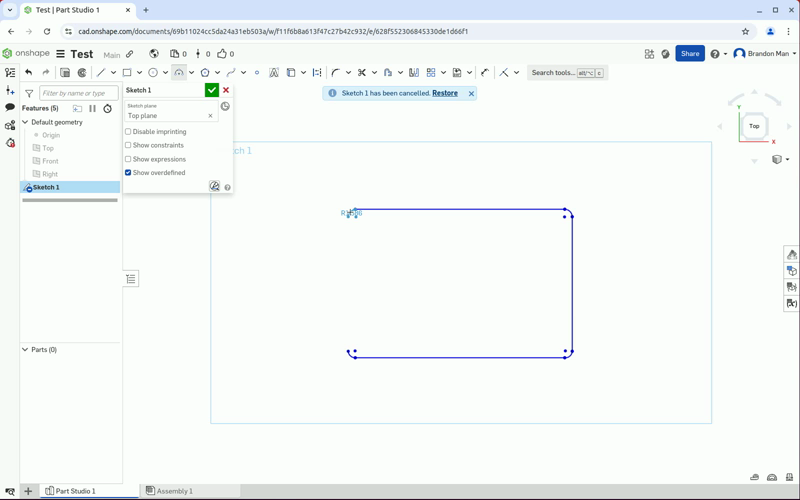
click(350, 211)
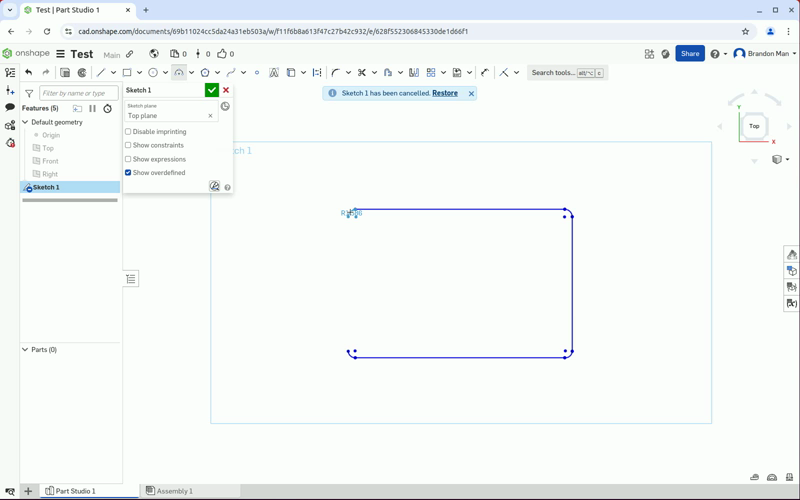
key_up(shift)
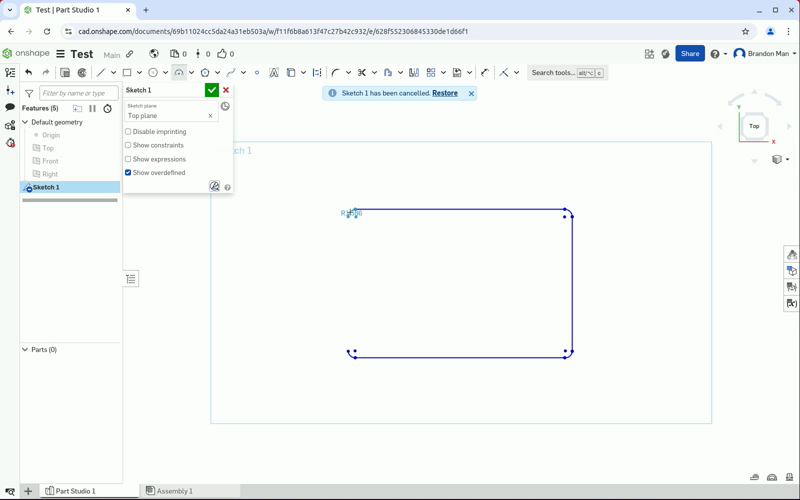
key(esc)
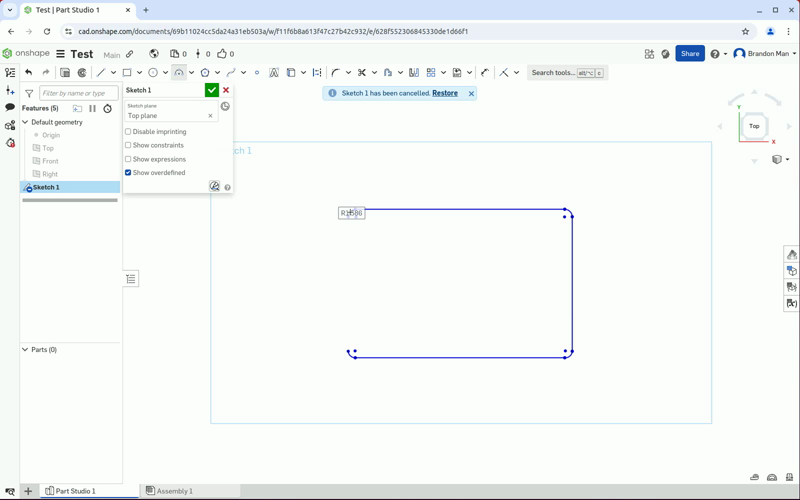
key(l)
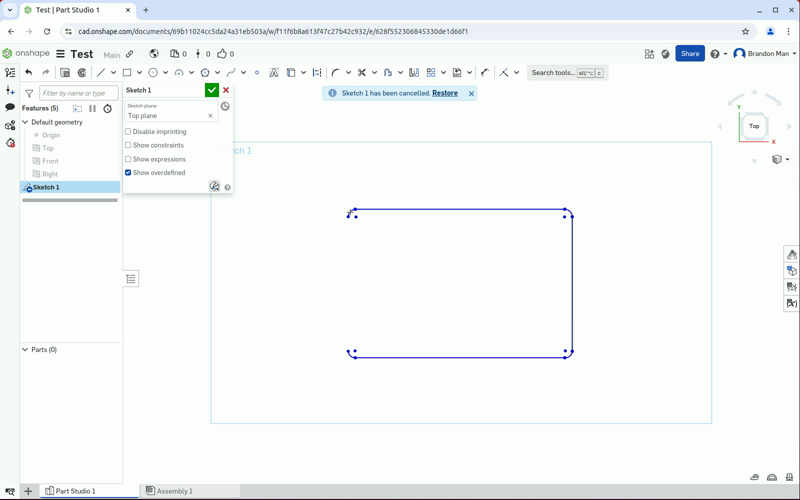
mouse_move(348, 216)
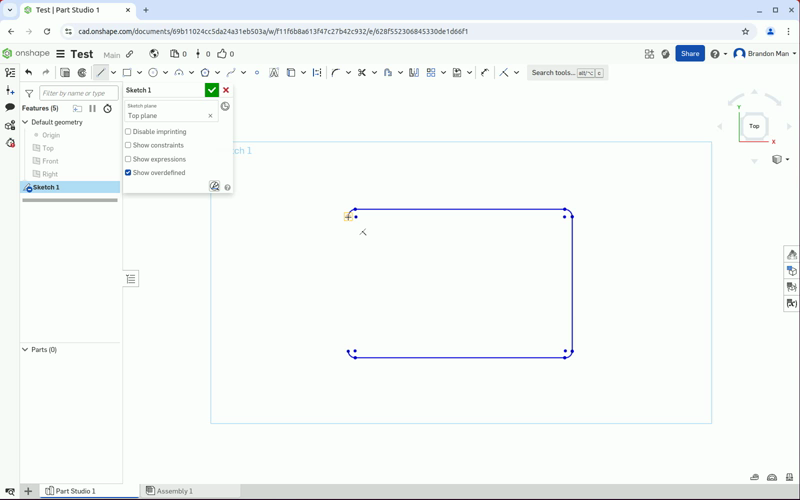
click(348, 216)
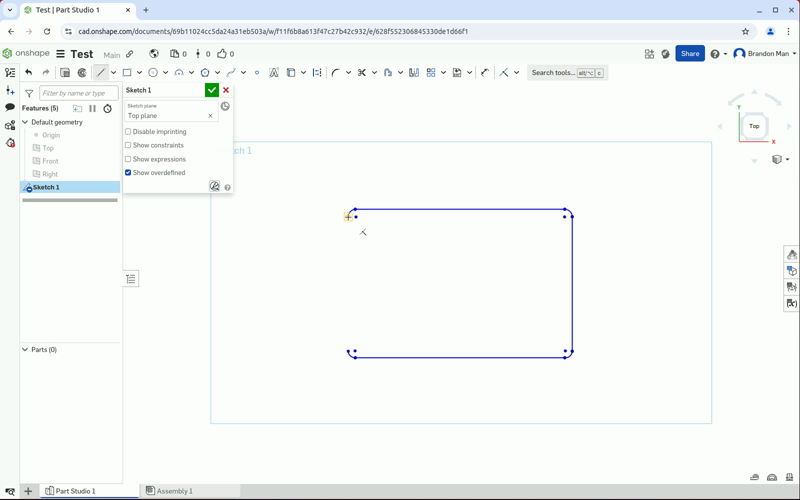
key_down(shift)
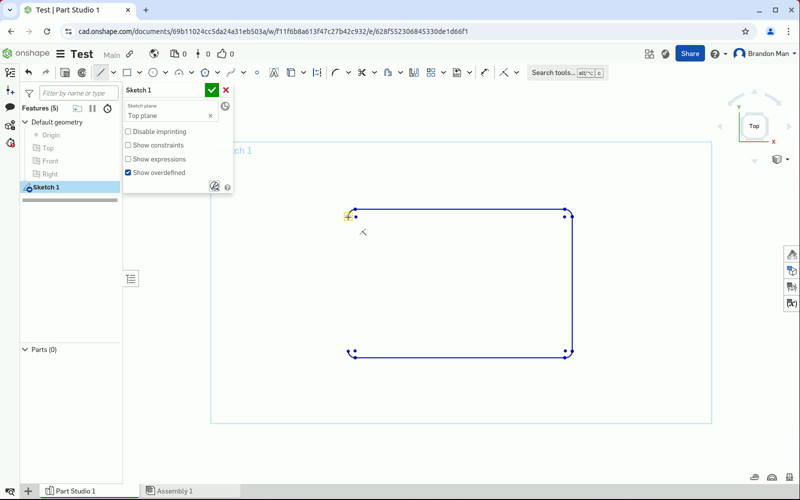
mouse_move(348, 351)
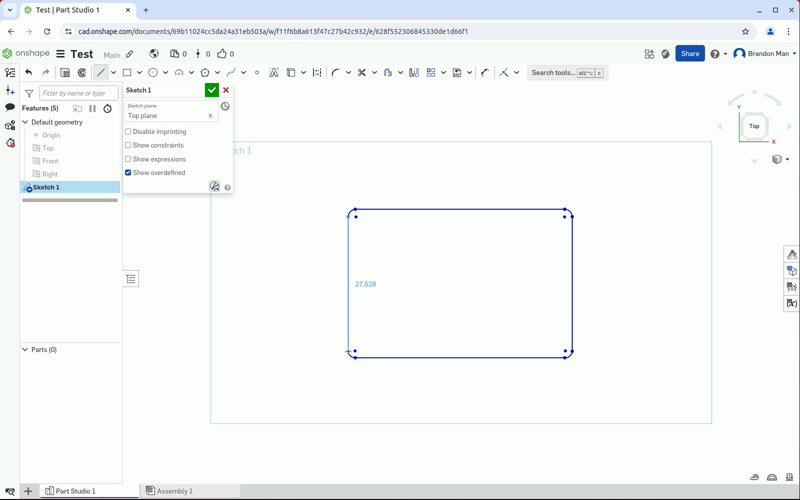
key_up(shift)
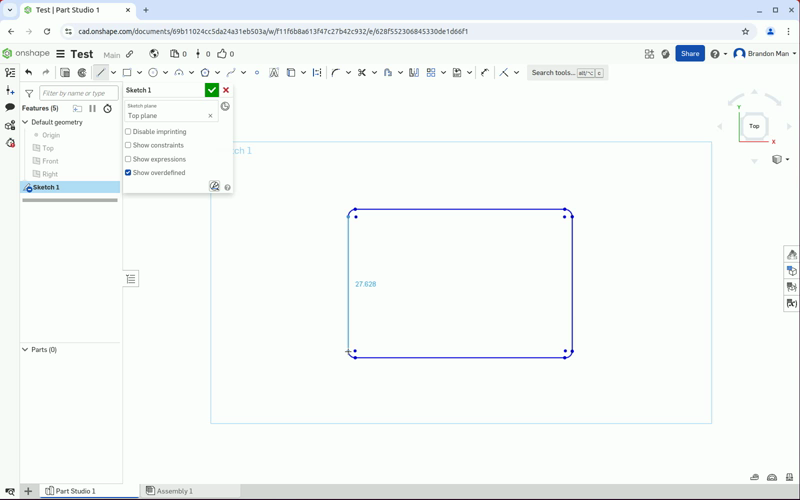
click(348, 351)
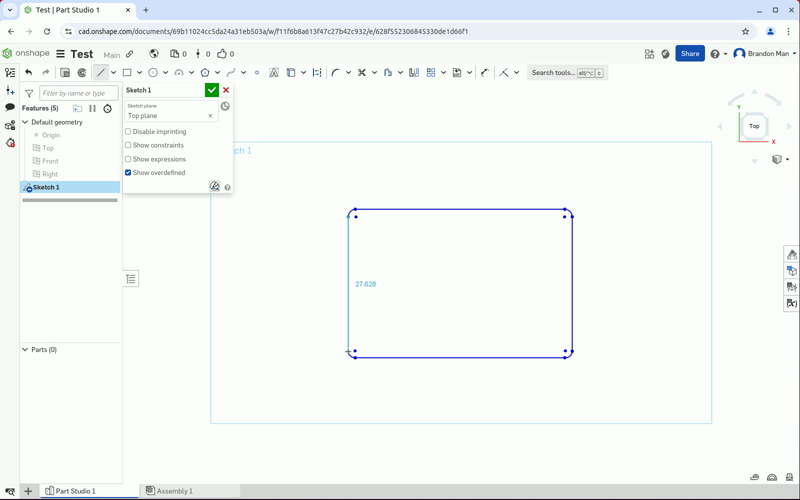
key(esc)
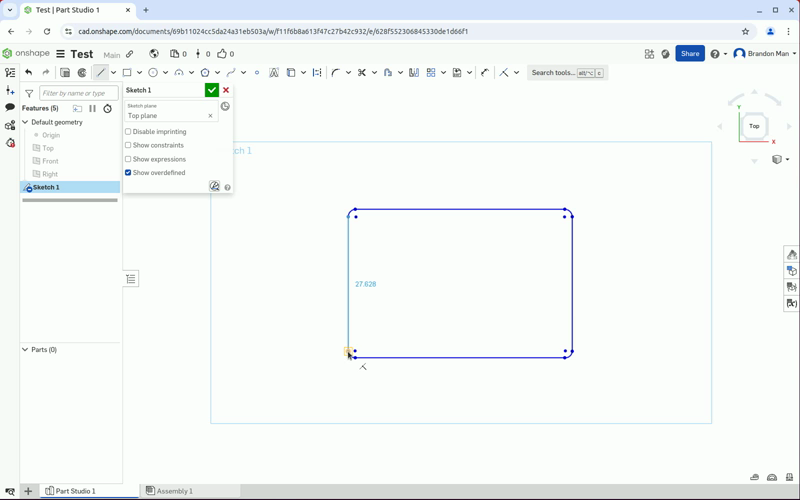
mouse_move(465, 280)
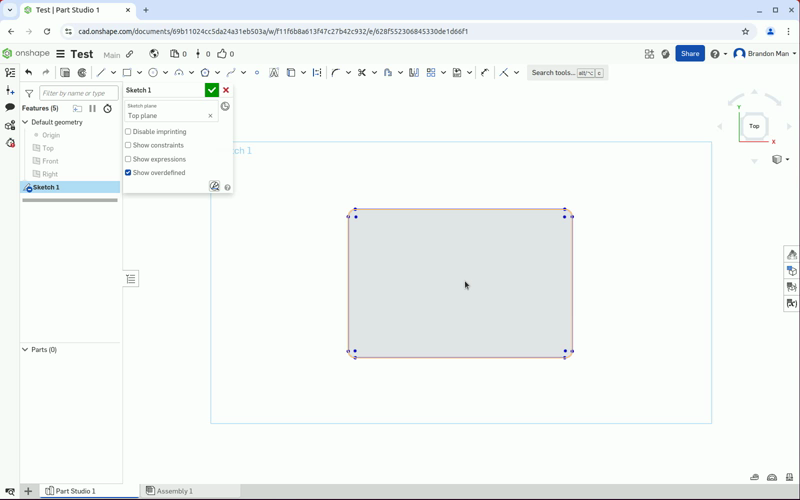
click(465, 280)
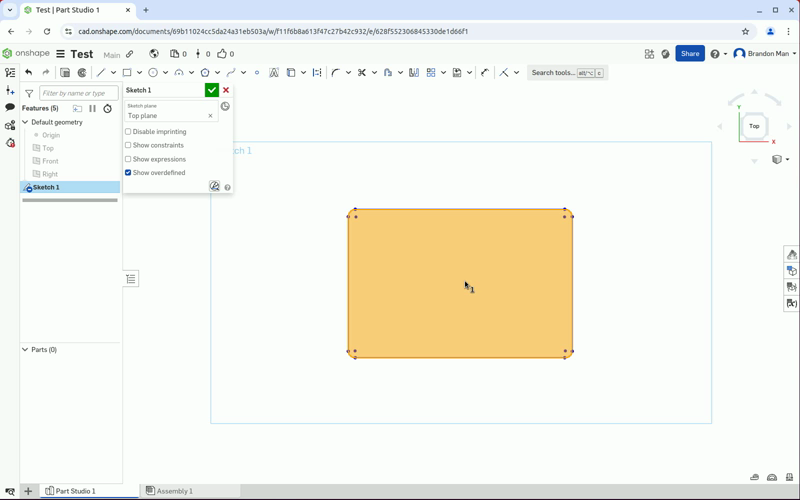
mouse_move(73, 352)
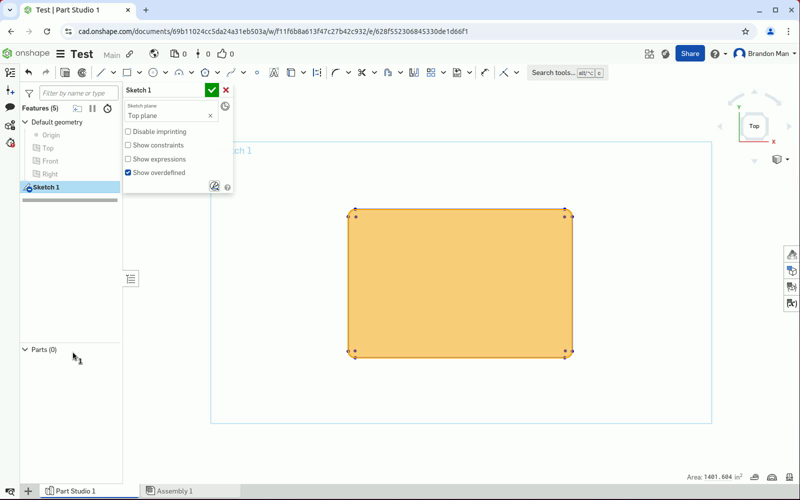
key(shift+y)
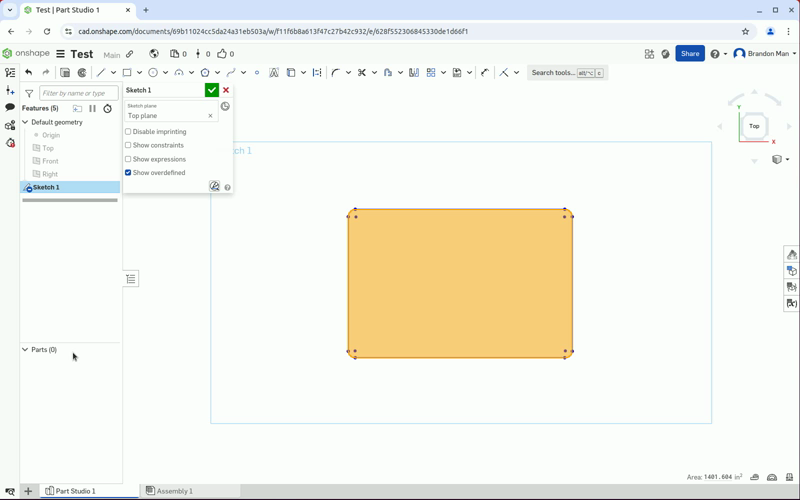
key(shift+e)
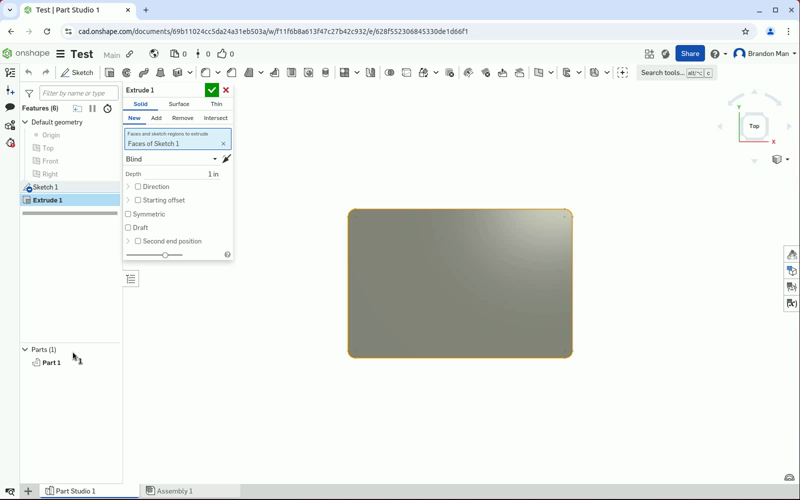
mouse_move(143, 106)
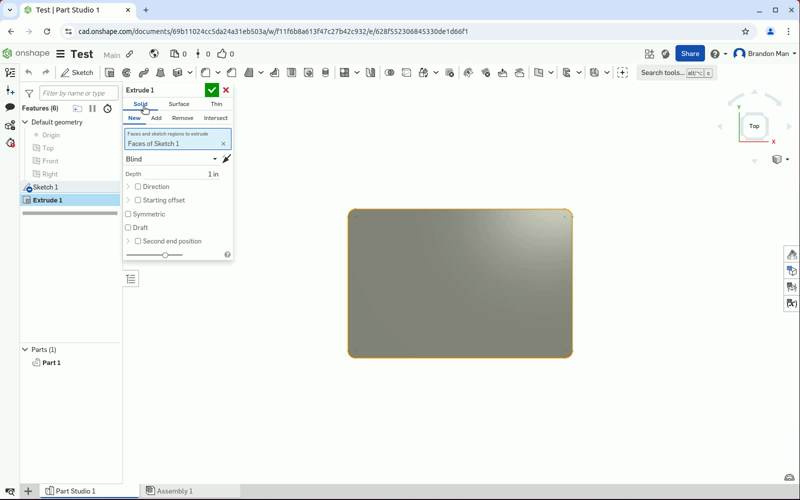
click(143, 106)
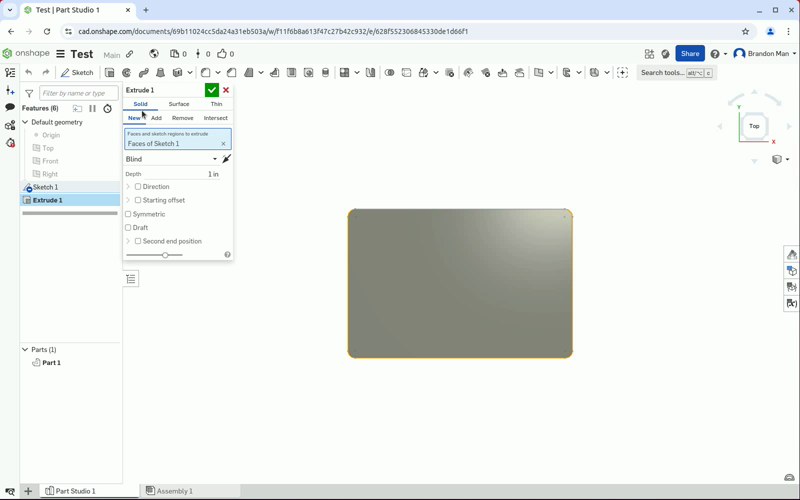
mouse_move(137, 120)
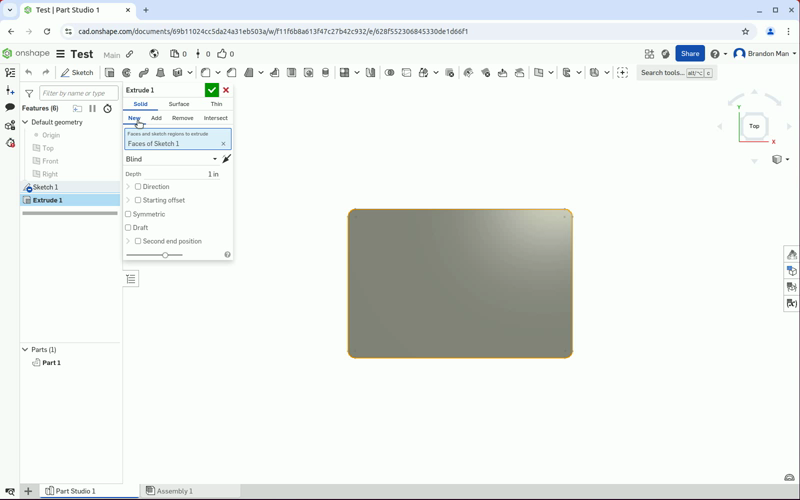
click(137, 120)
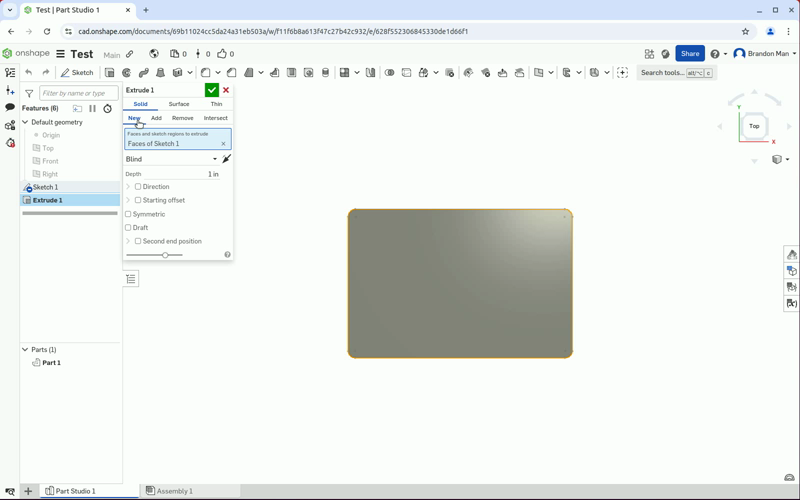
key(tab, 4)
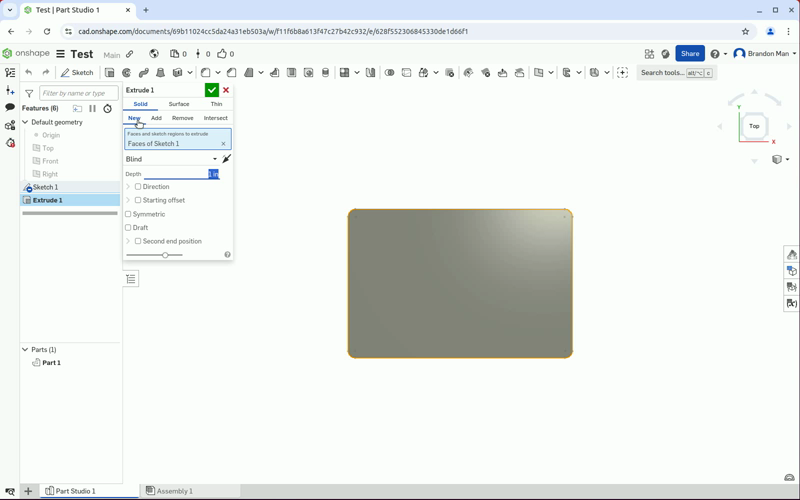
text(1.926)
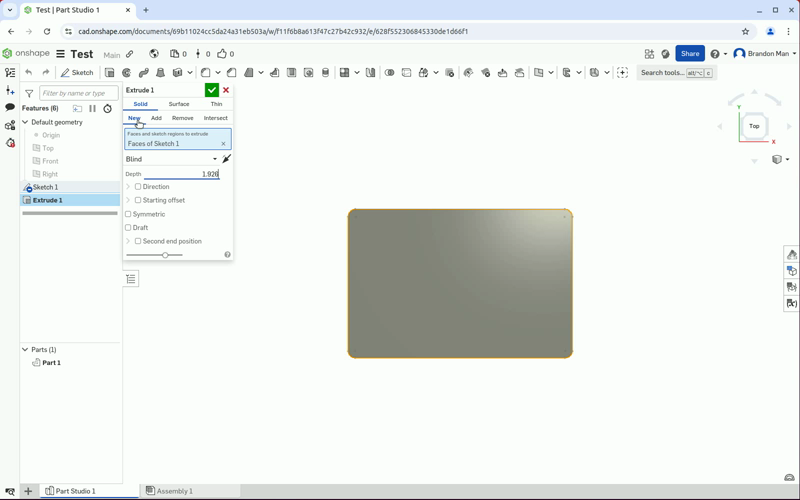
key(enter)
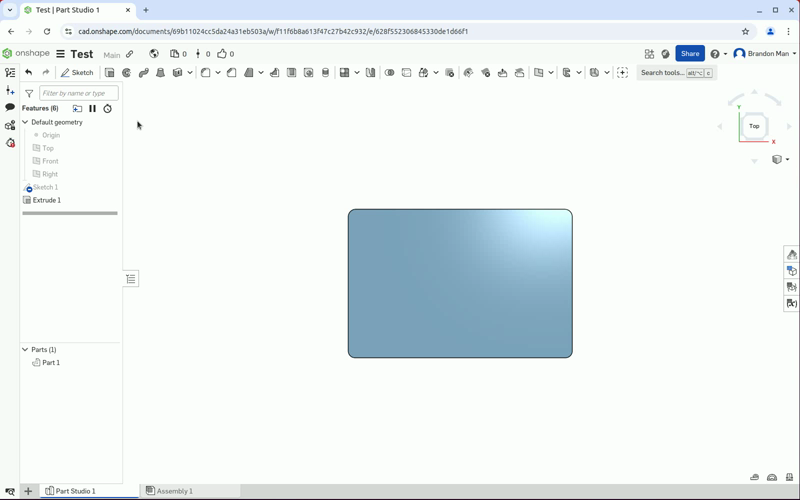
key(shift+h)
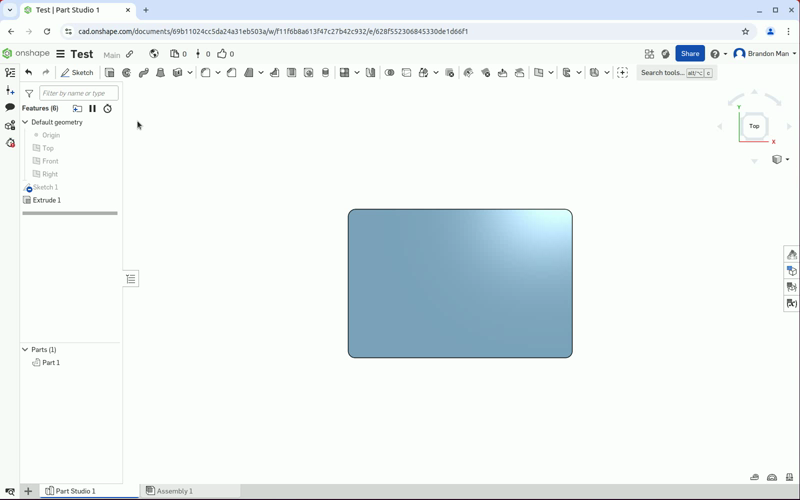
key(shift+h)
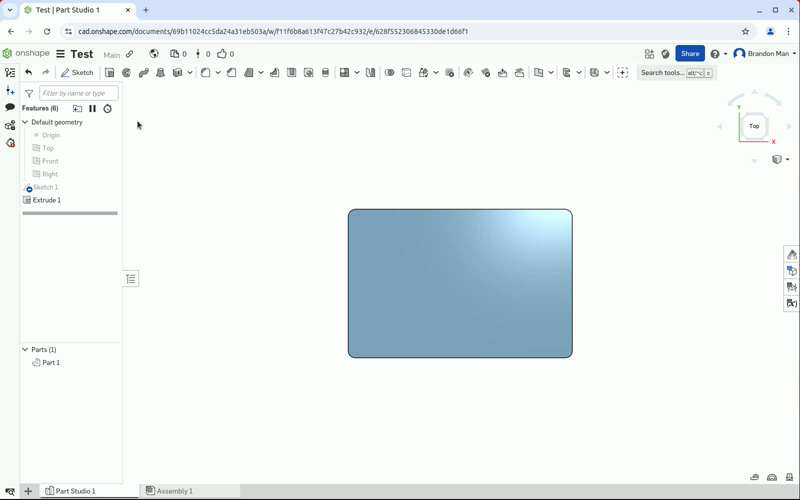
mouse_move(73, 189)
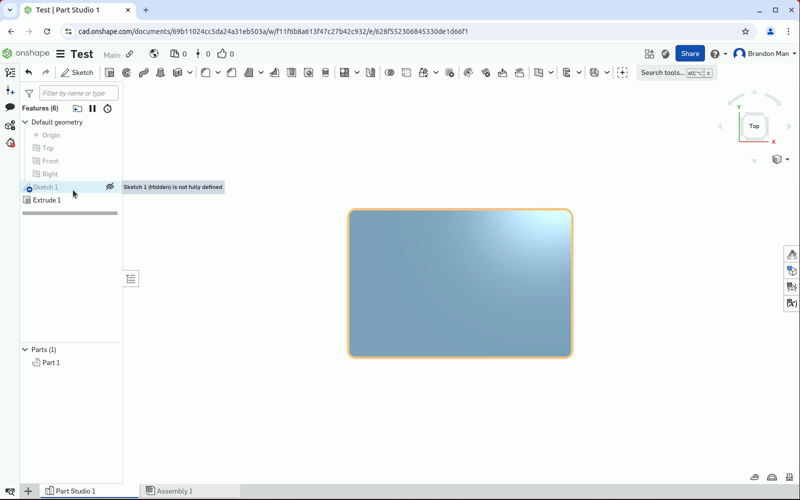
click(73, 189)
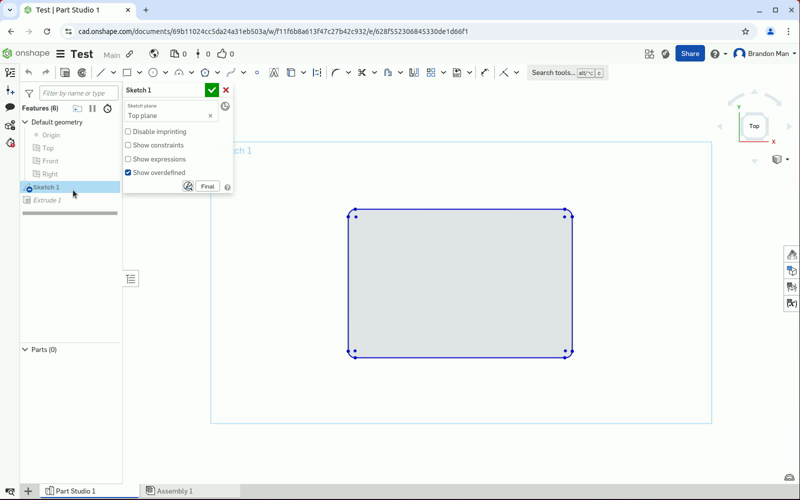
mouse_move(229, 92)
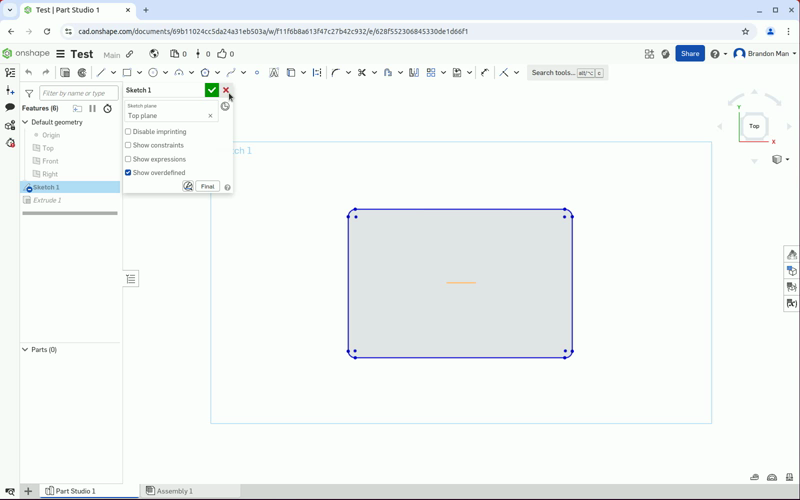
click(229, 92)
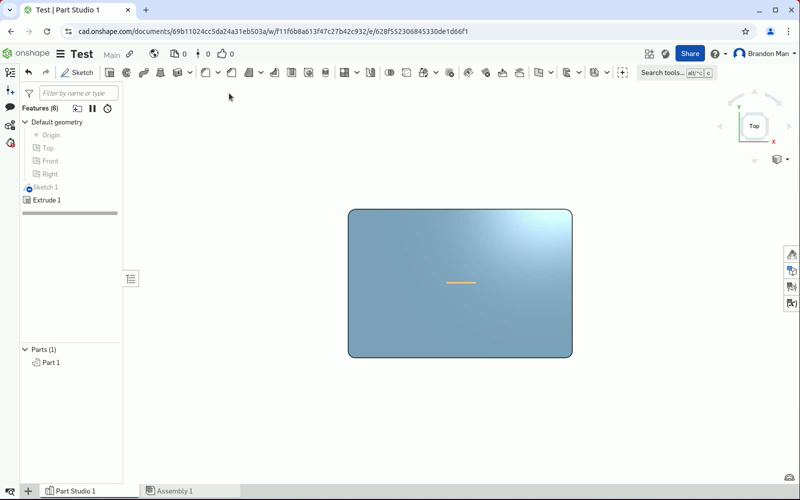
mouse_move(541, 75)
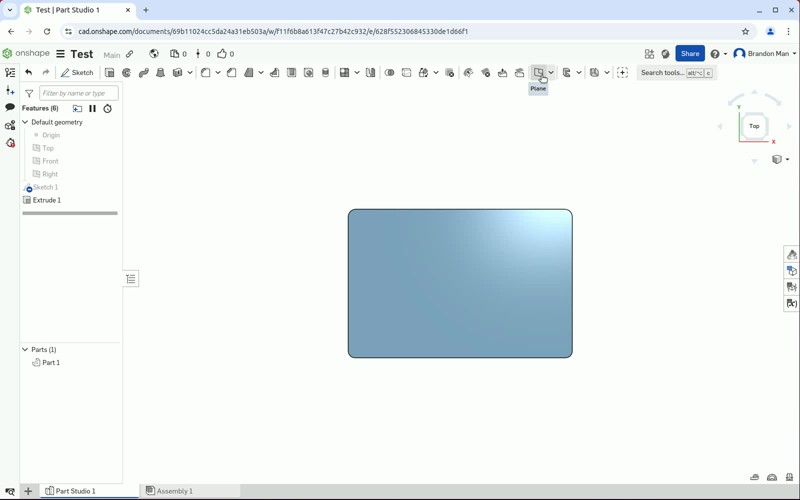
click(541, 75)
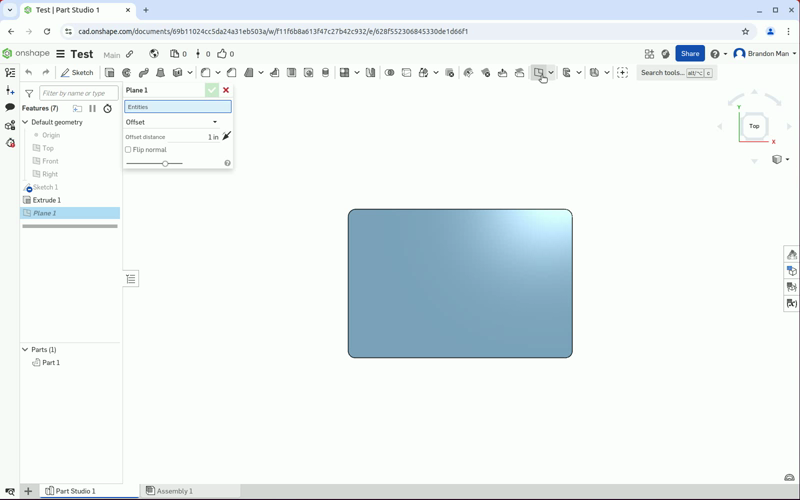
mouse_move(73, 150)
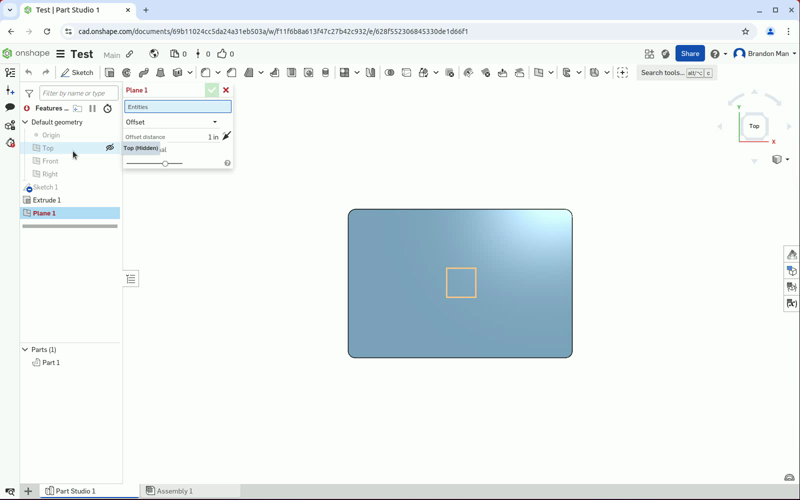
click(73, 150)
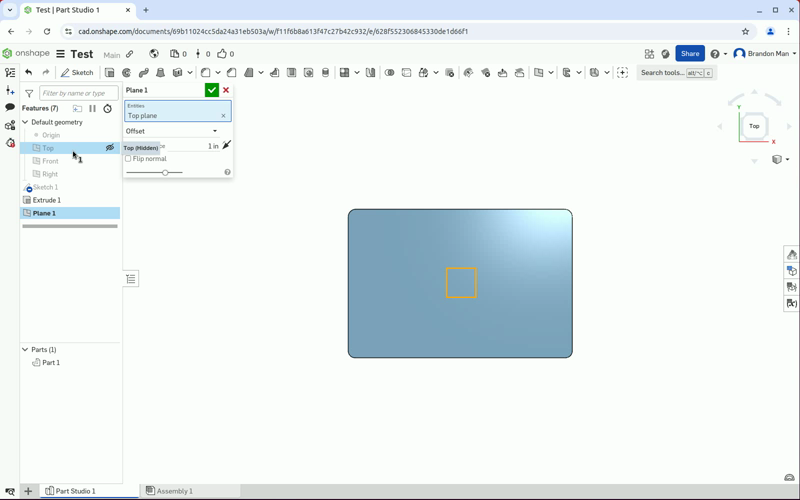
key(tab, 2)
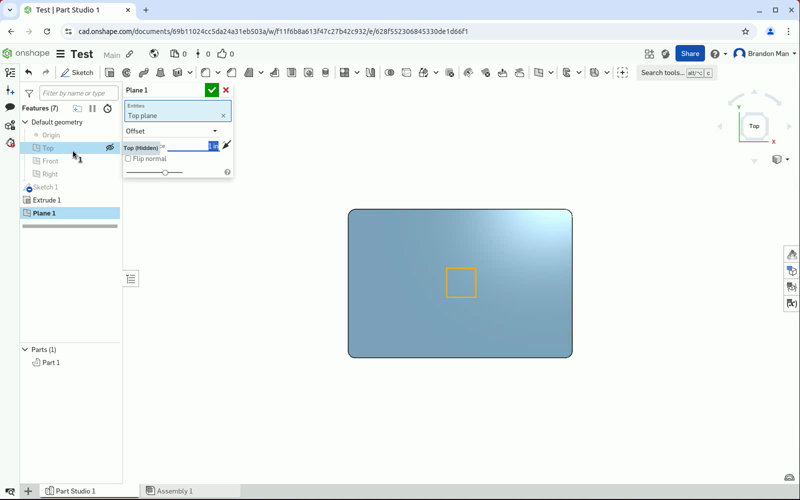
text(1.91)
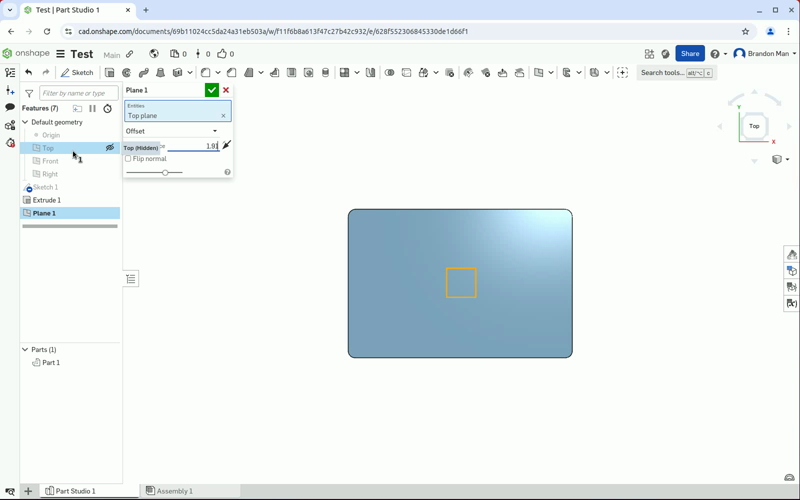
key(enter, 2)
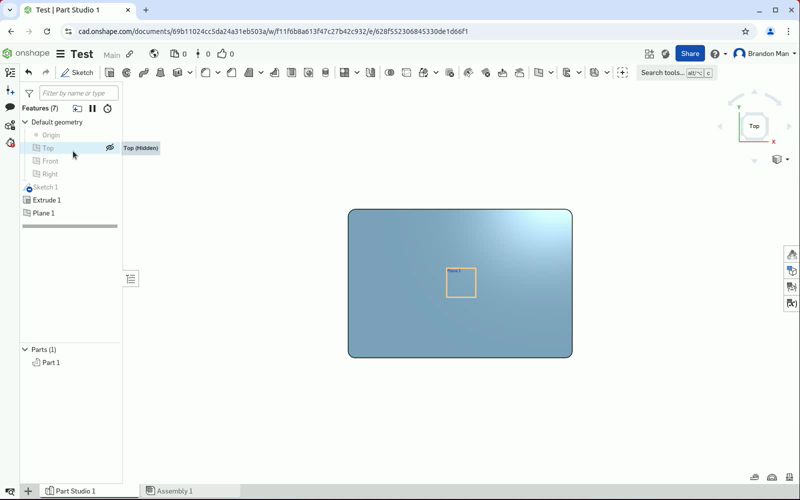
key(shift+s)
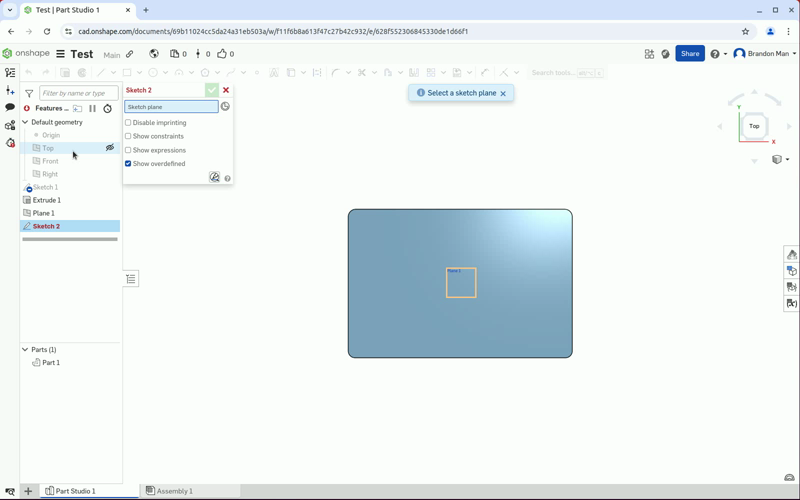
mouse_move(73, 215)
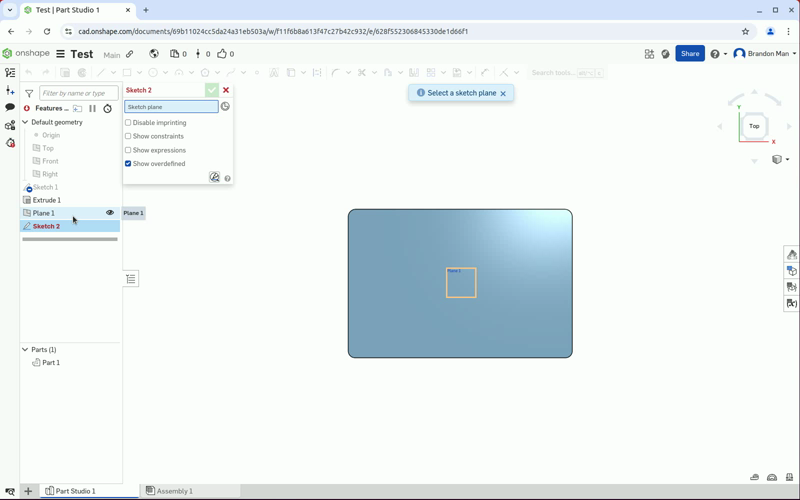
click(73, 215)
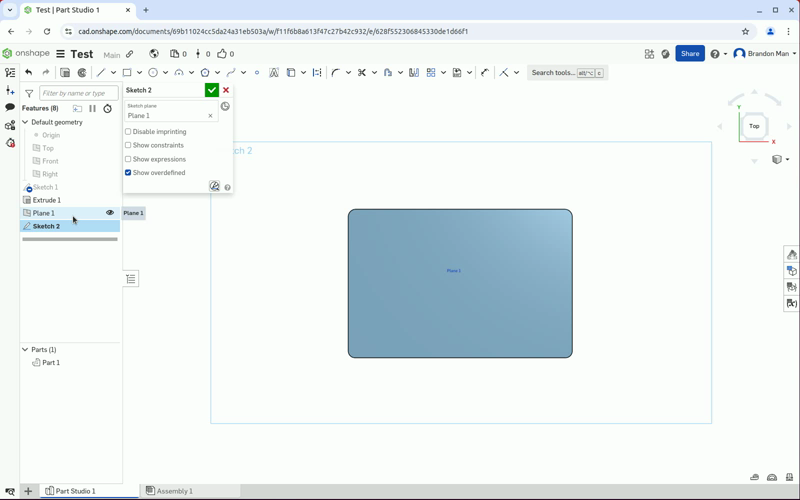
mouse_move(73, 352)
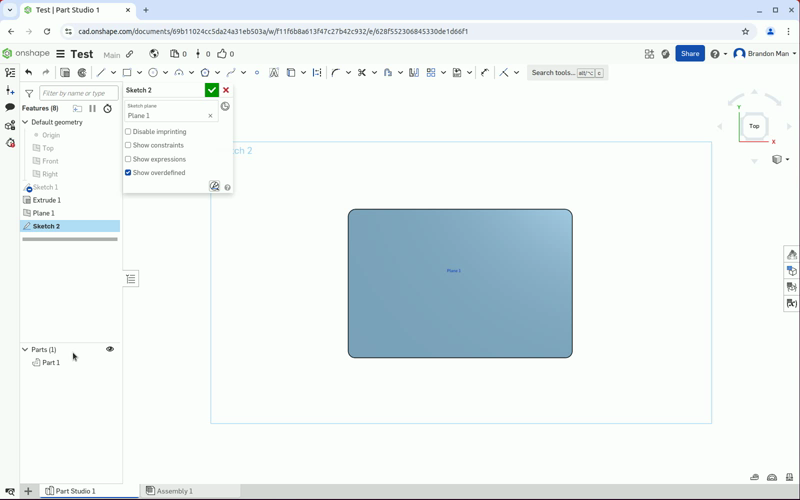
key(y)
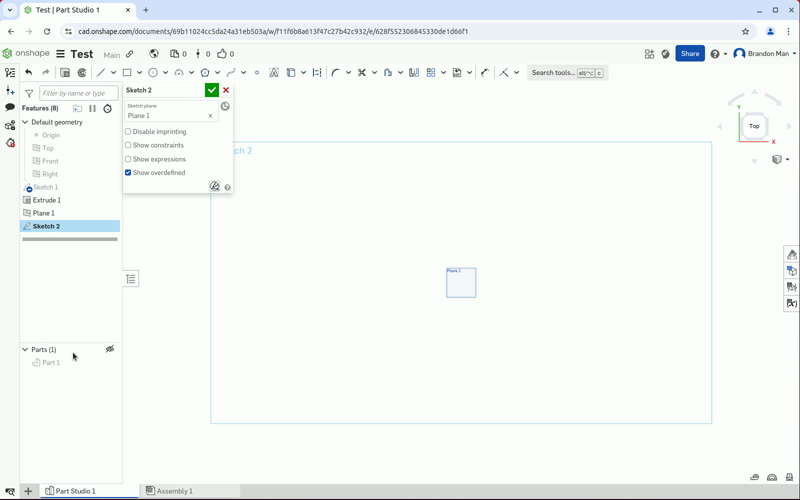
key(l)
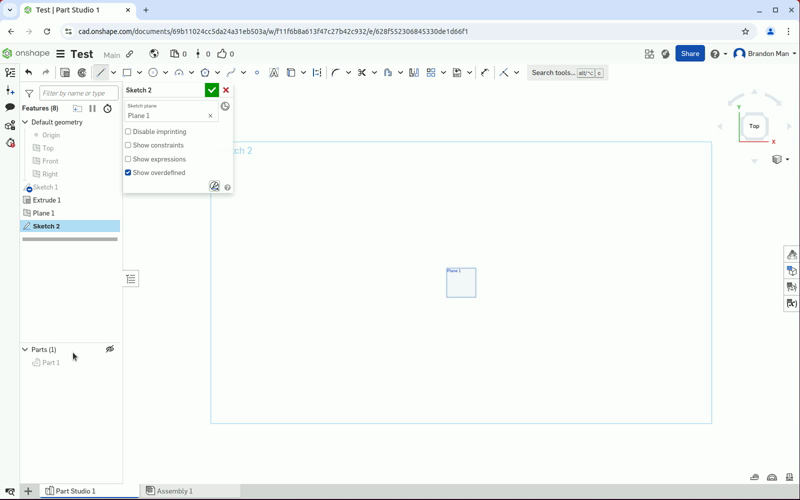
key_down(shift)
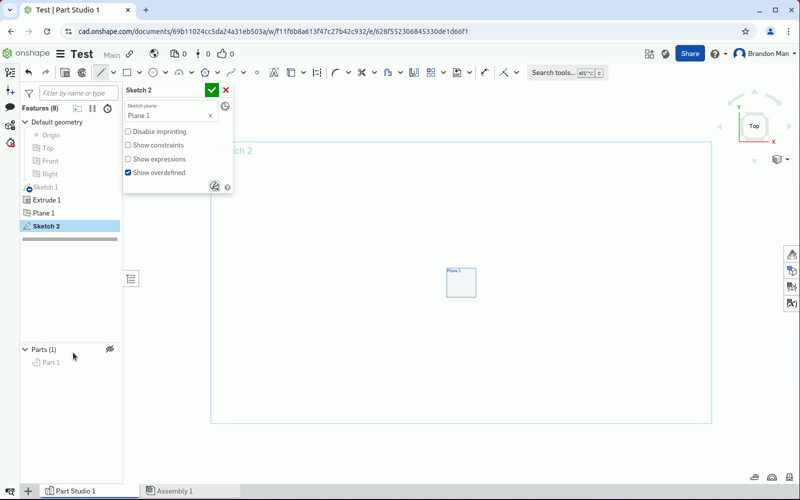
mouse_move(359, 347)
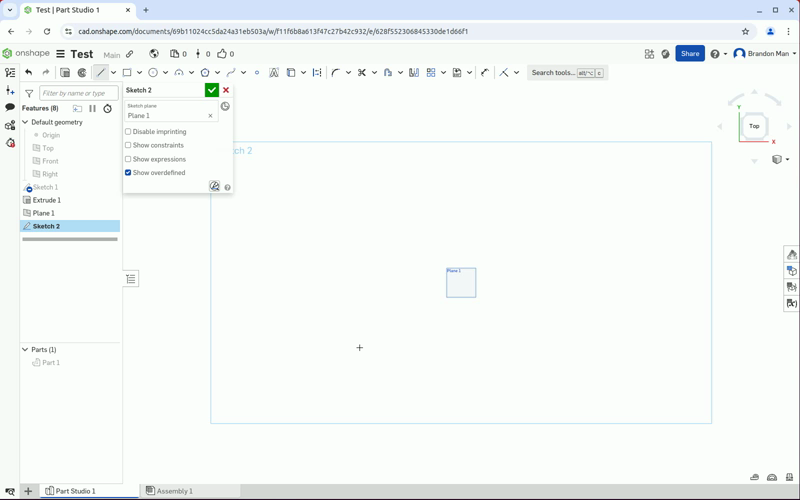
click(359, 347)
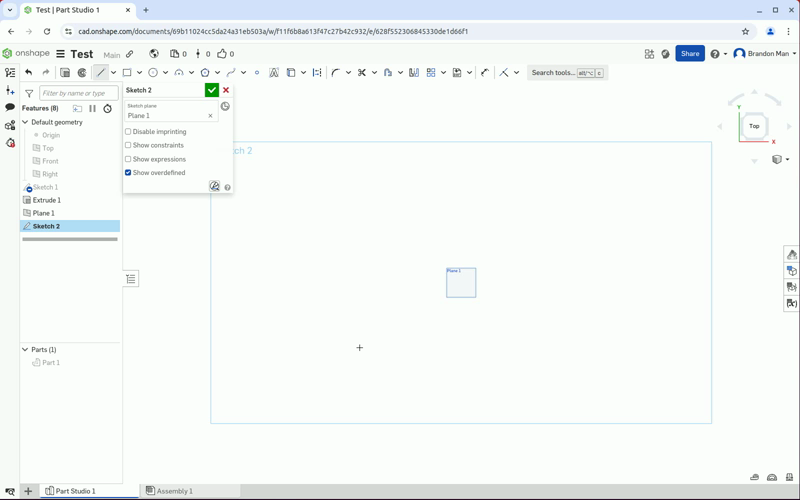
key_up(shift)
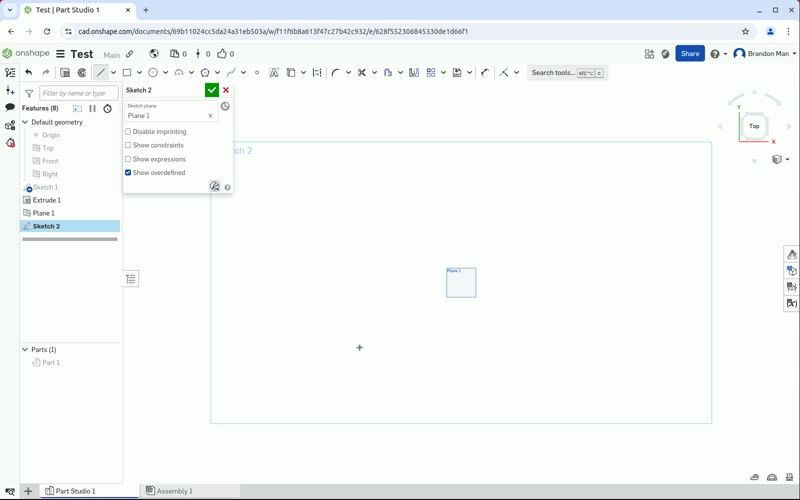
key_down(shift)
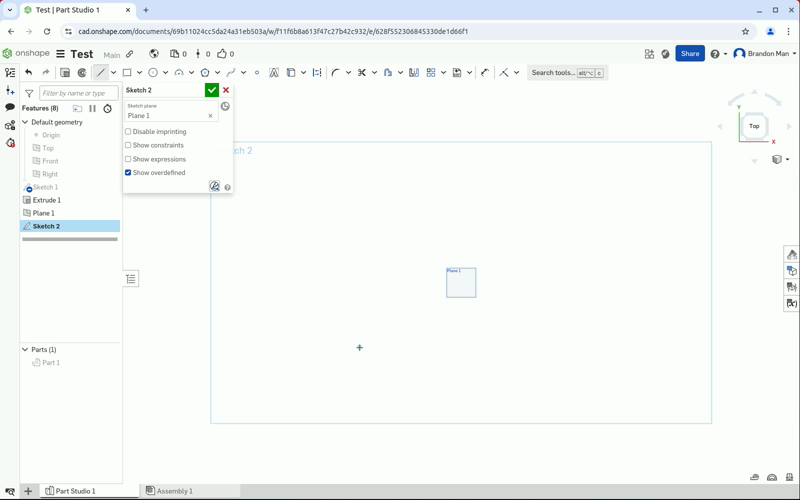
mouse_move(572, 347)
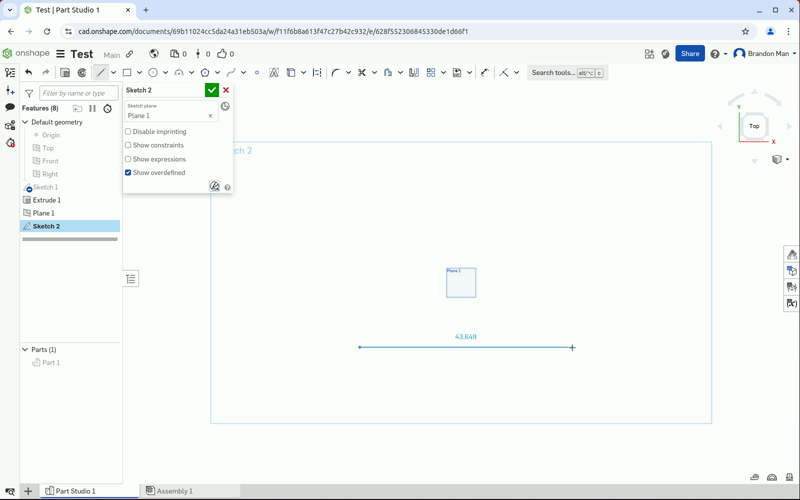
click(572, 347)
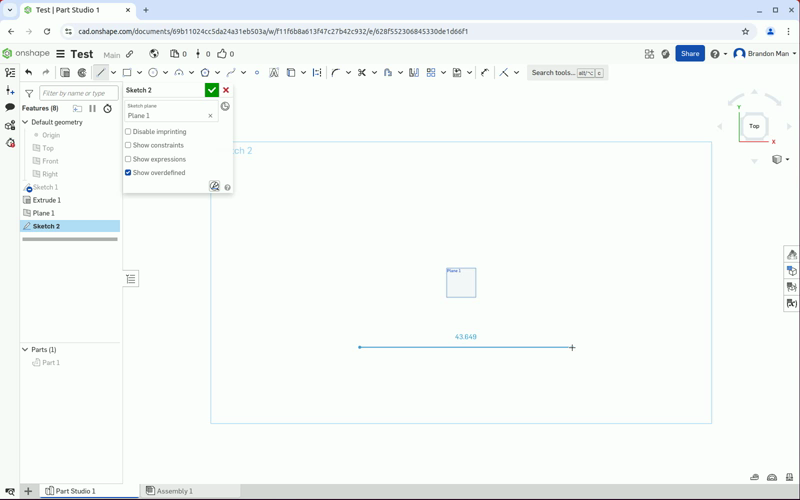
key_up(shift)
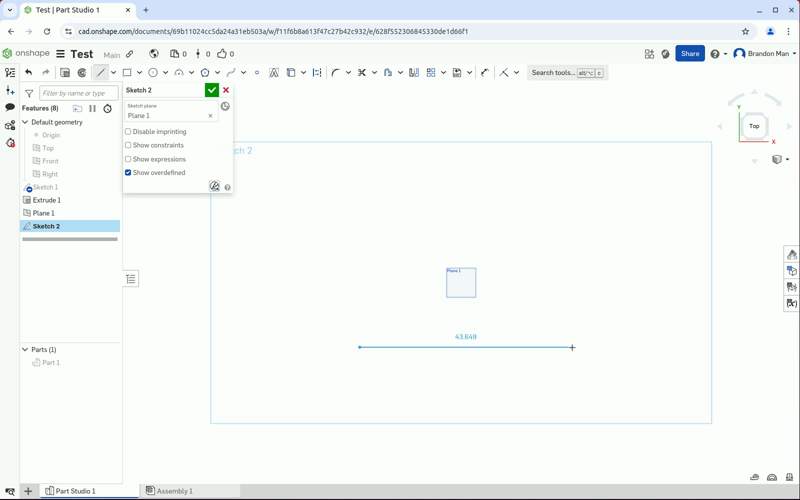
key_down(shift)
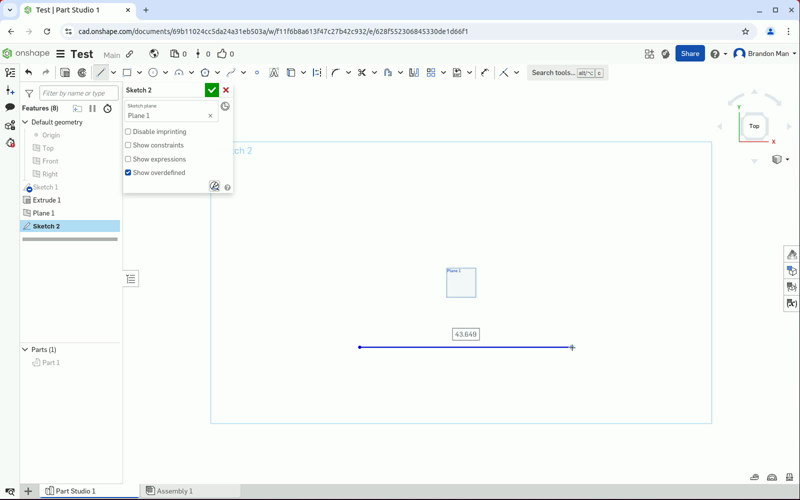
mouse_move(572, 217)
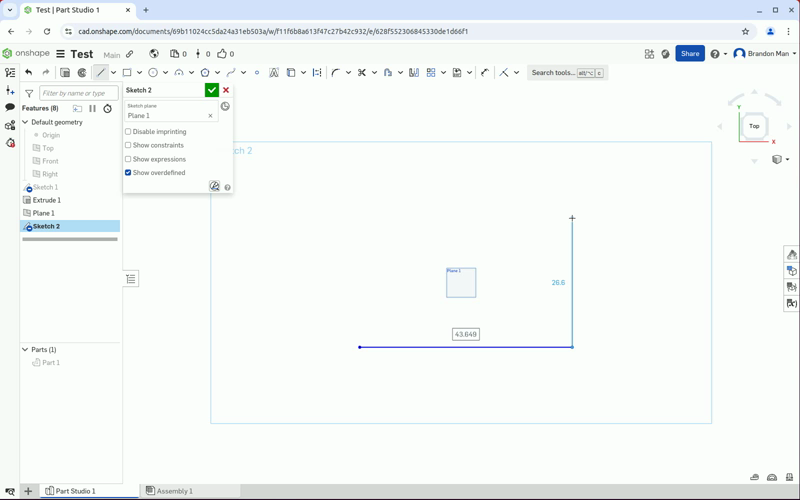
click(572, 217)
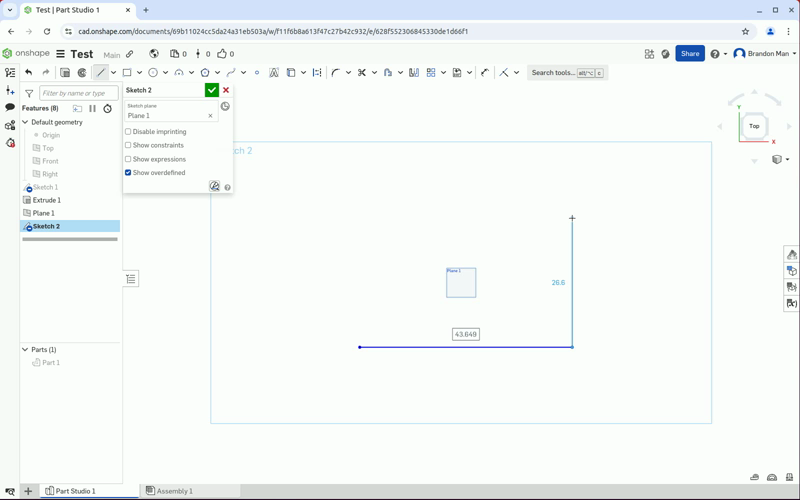
key_up(shift)
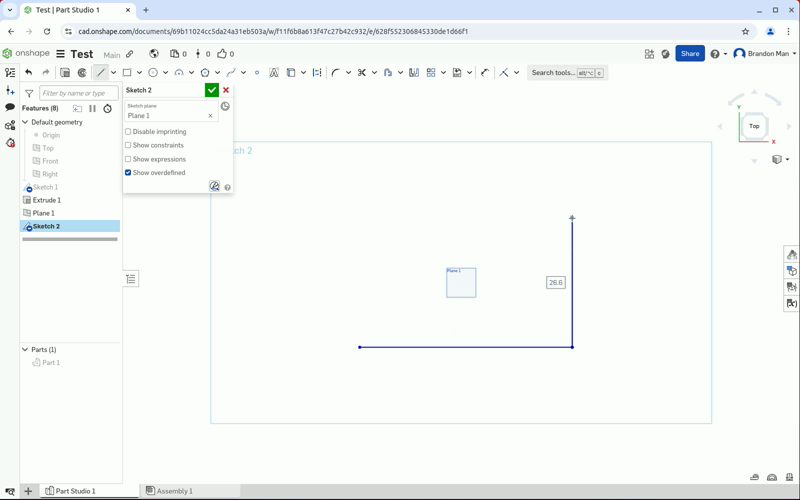
key_down(shift)
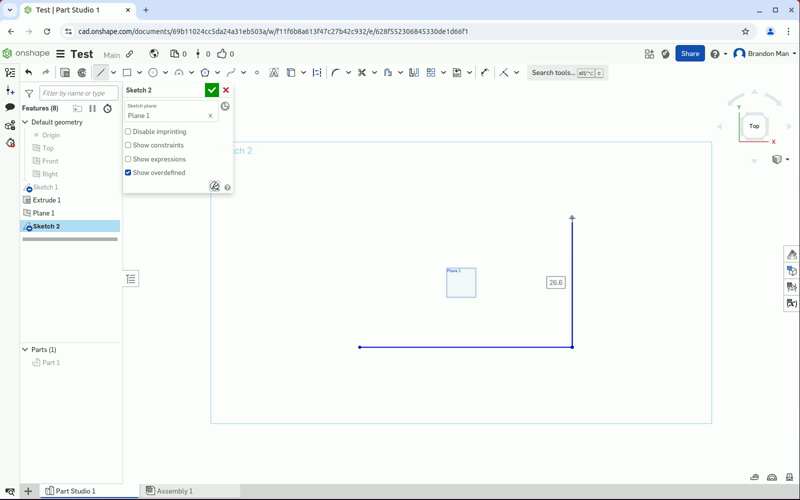
mouse_move(359, 217)
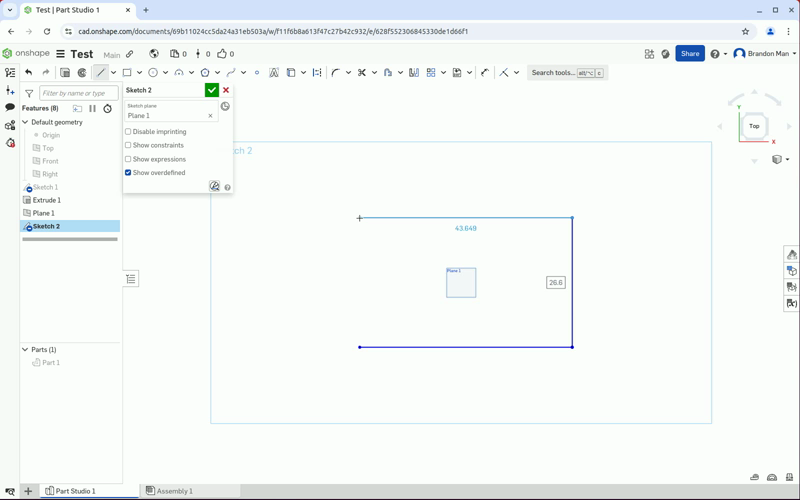
click(359, 217)
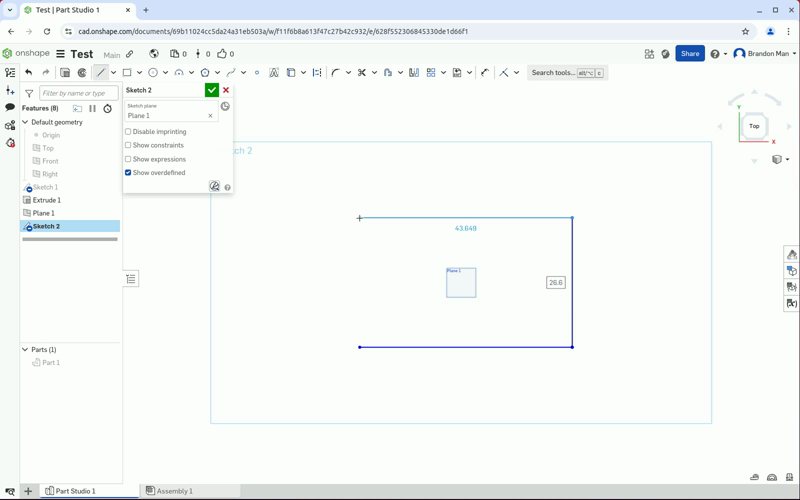
key_up(shift)
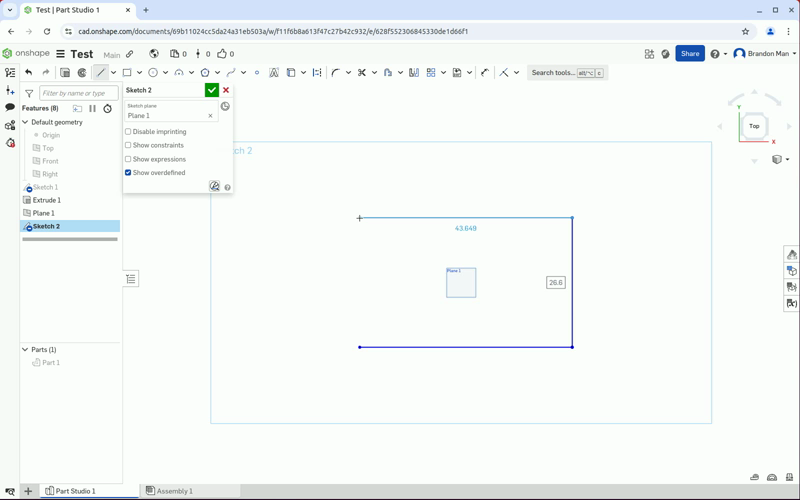
key_down(shift)
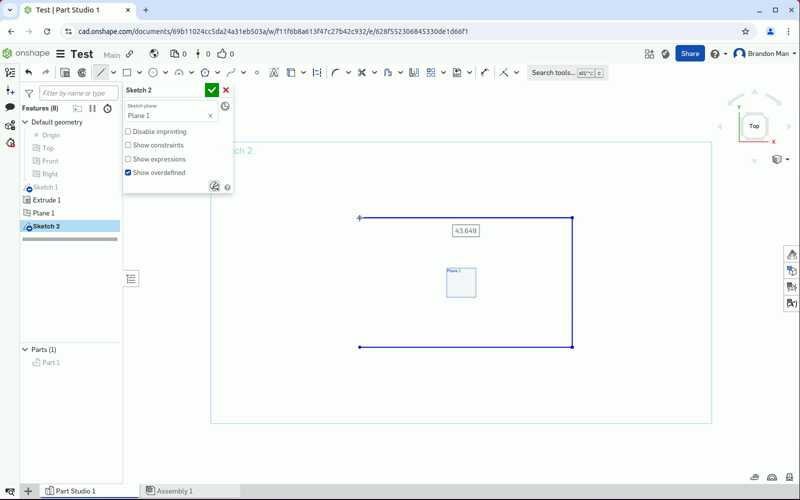
mouse_move(359, 347)
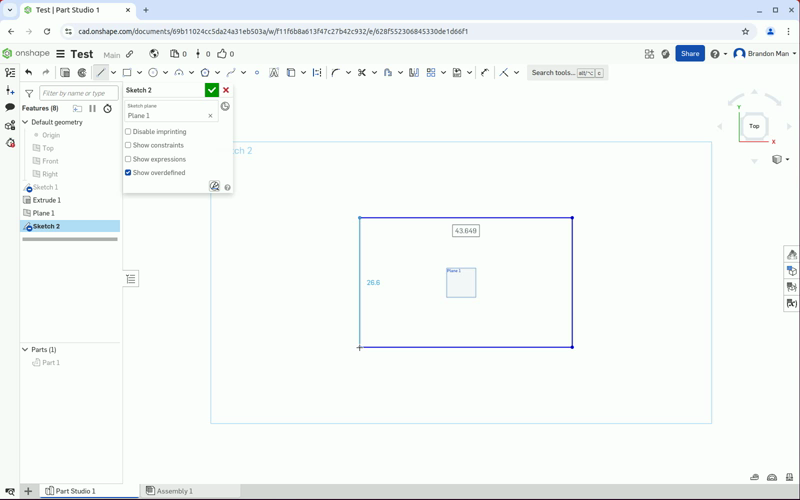
key_up(shift)
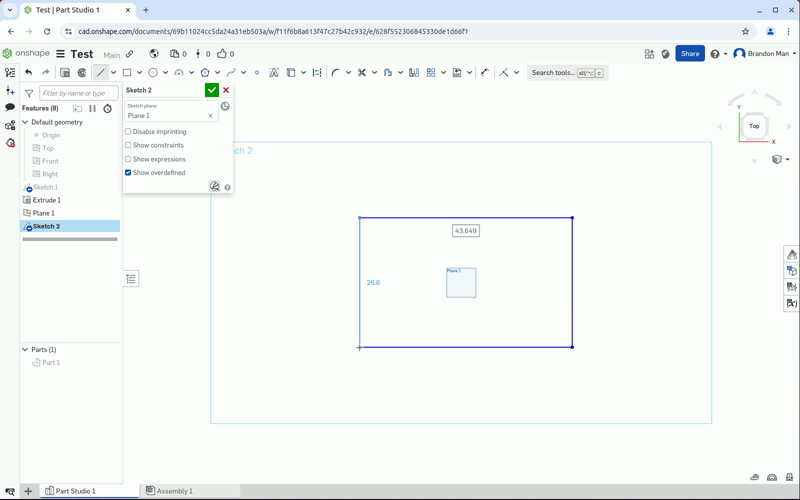
click(359, 347)
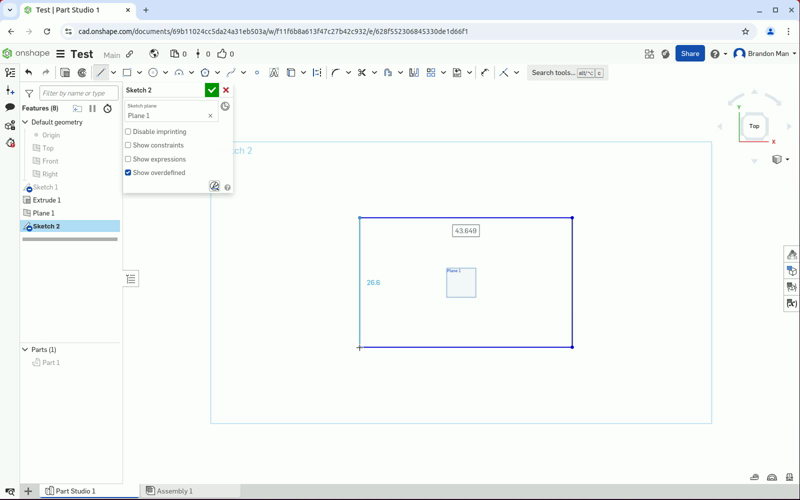
key(esc)
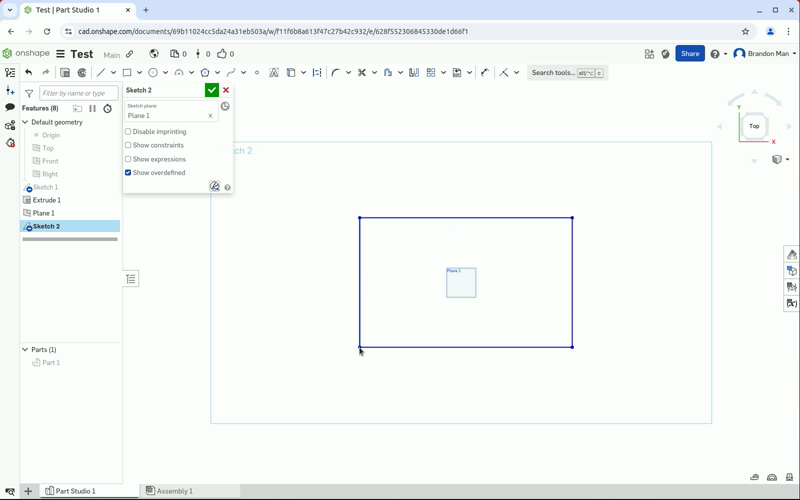
mouse_move(545, 261)
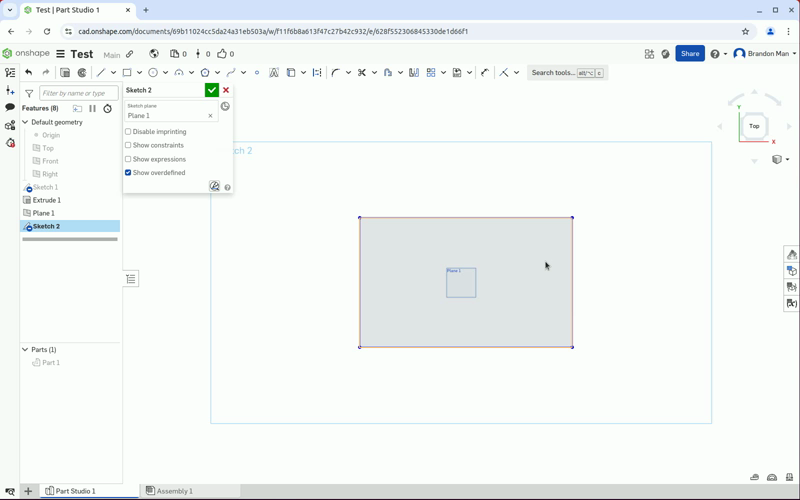
click(545, 261)
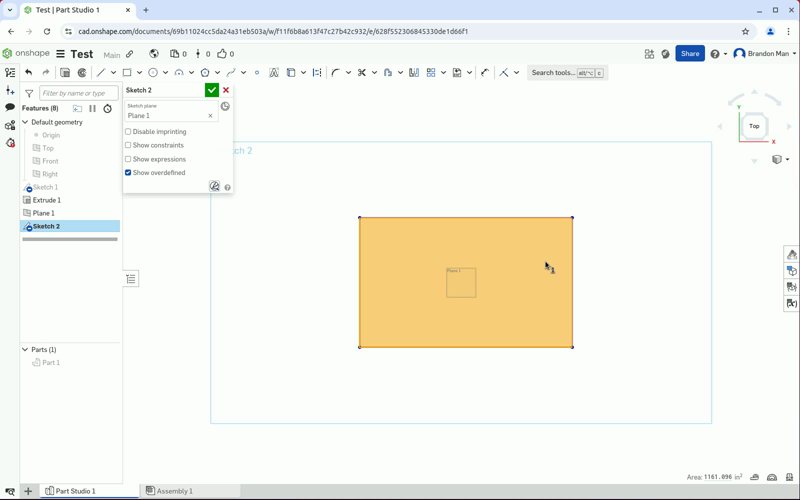
mouse_move(73, 352)
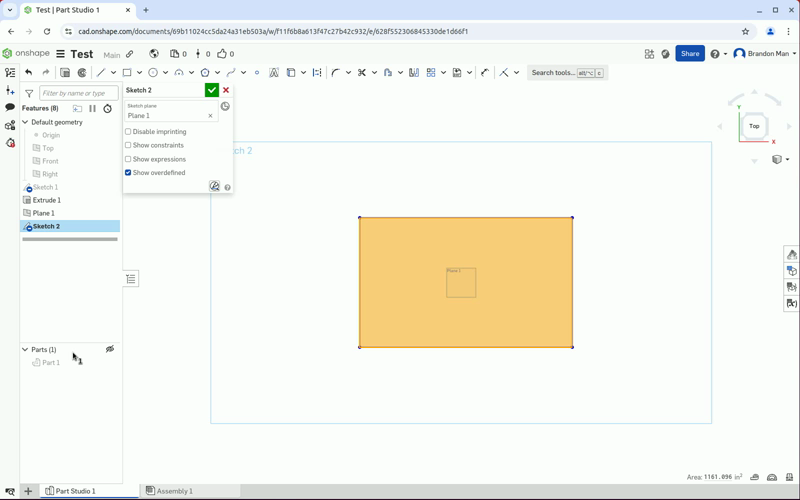
key(shift+y)
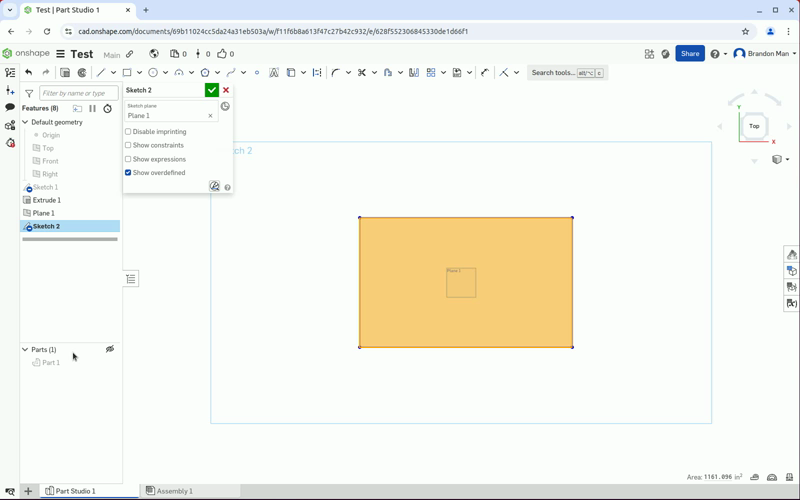
key(shift+e)
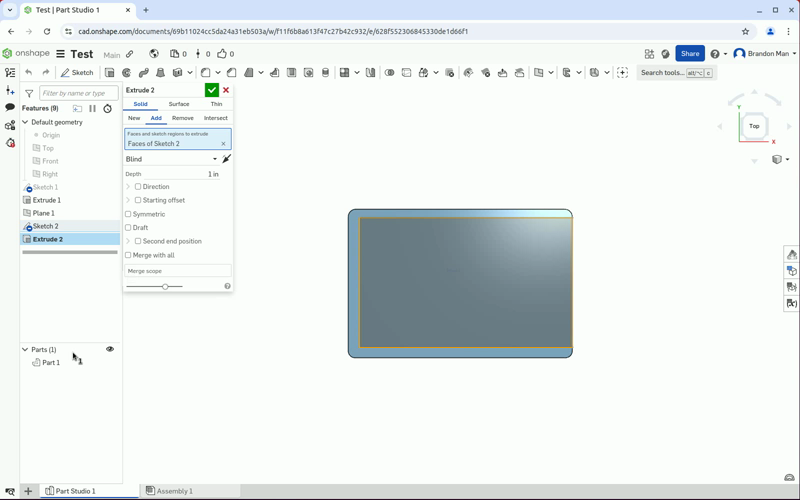
mouse_move(143, 106)
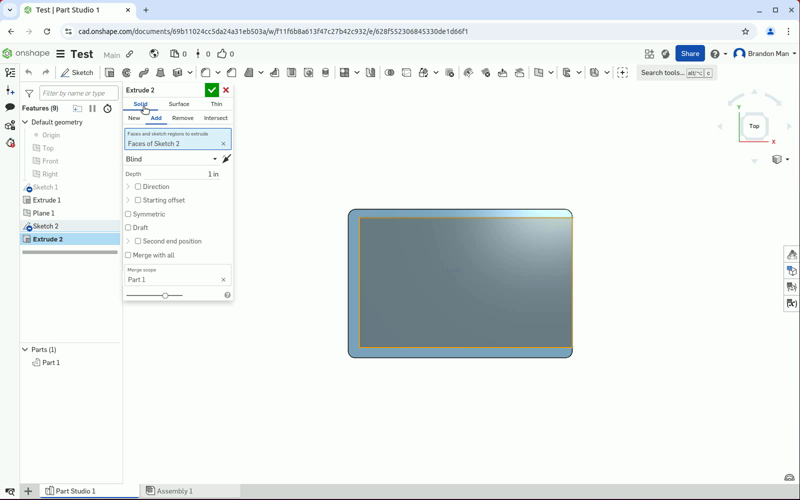
click(143, 106)
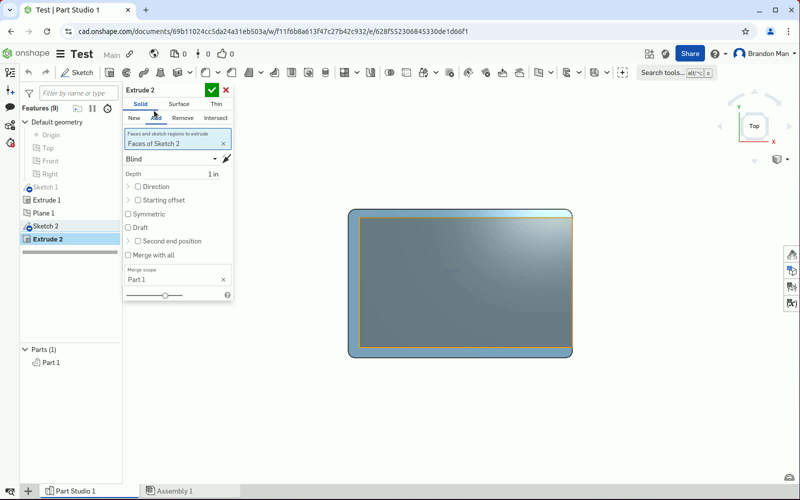
mouse_move(186, 120)
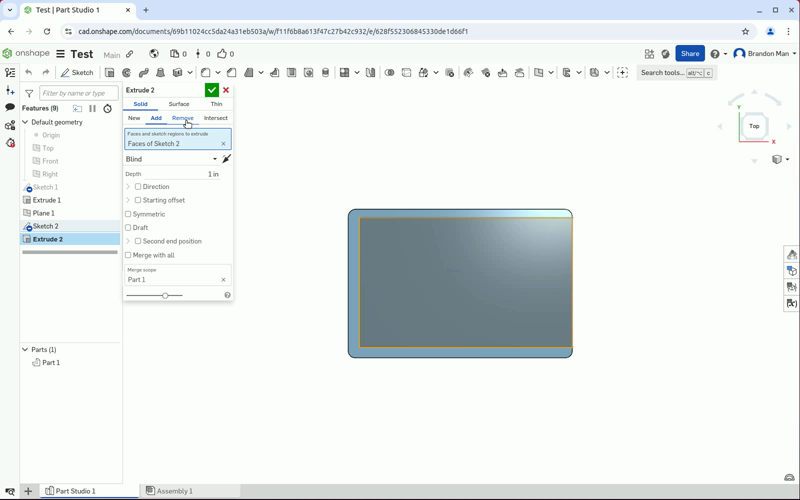
click(186, 120)
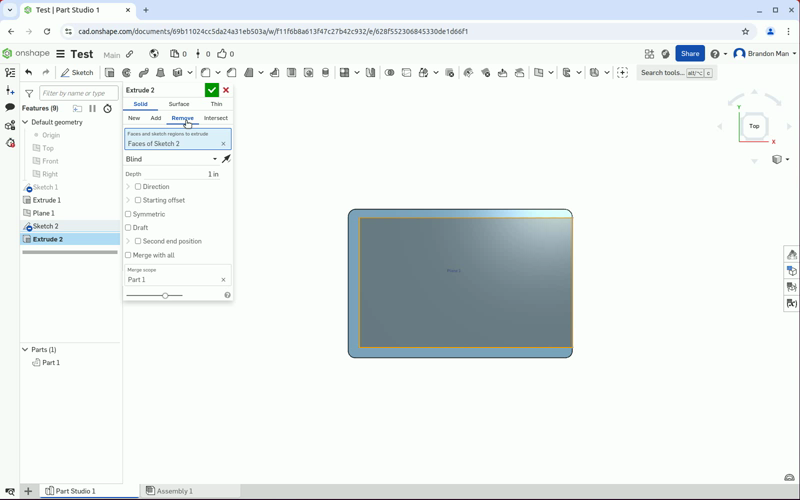
key(tab, 4)
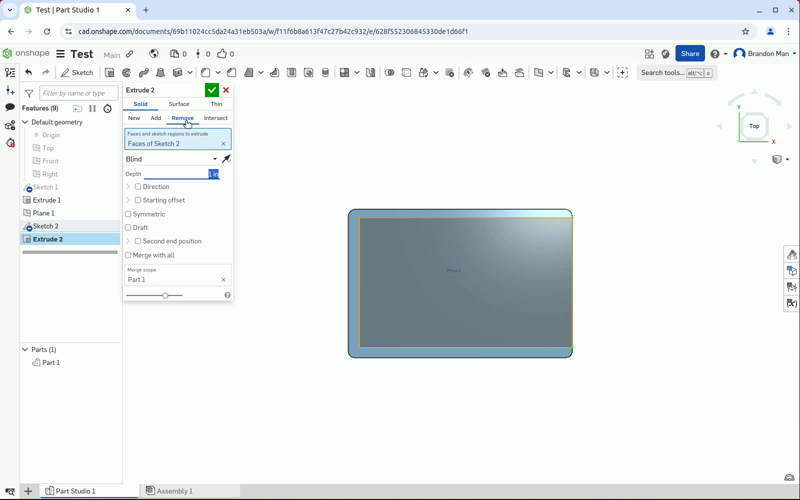
text(1.204)
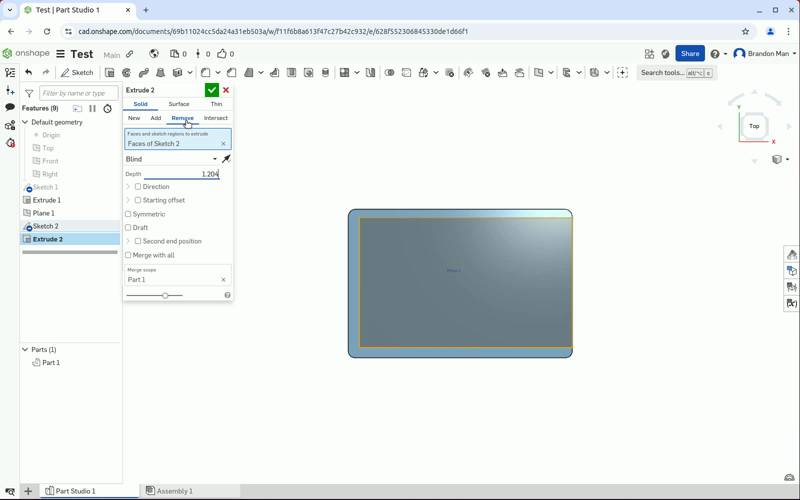
key(tab, 6)
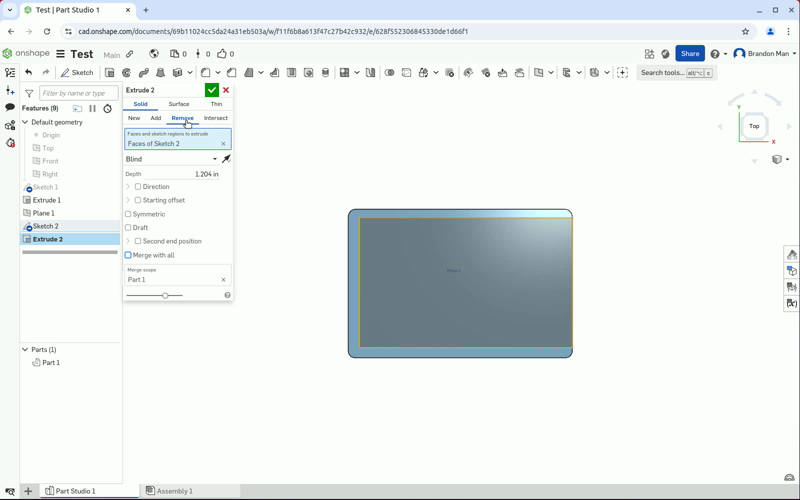
key(space)
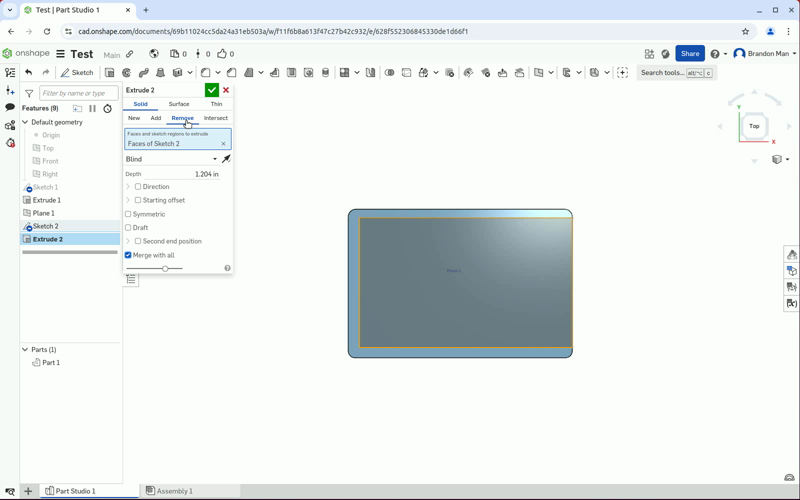
key(enter)
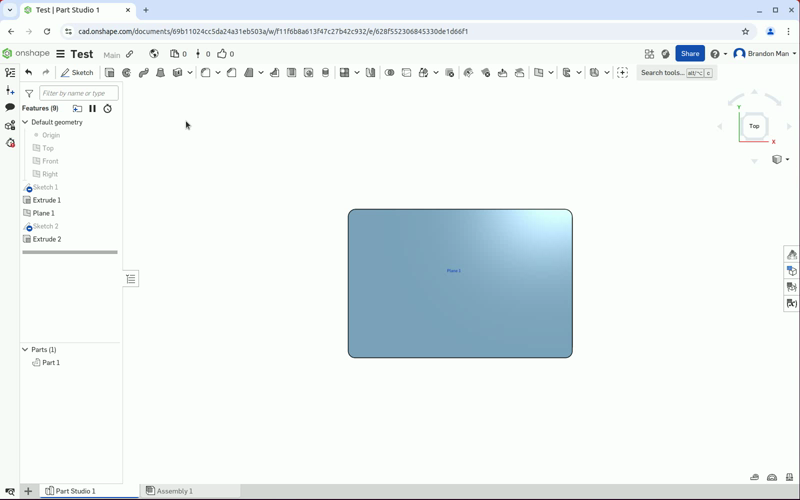
key(shift+h)
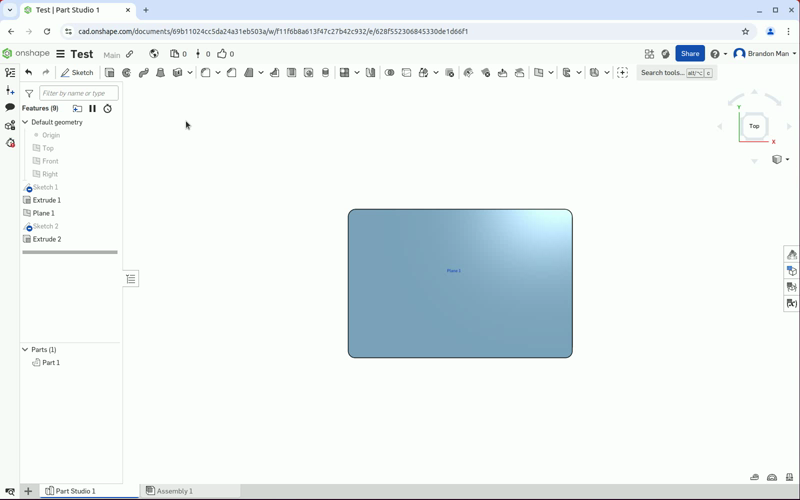
key(shift+h)
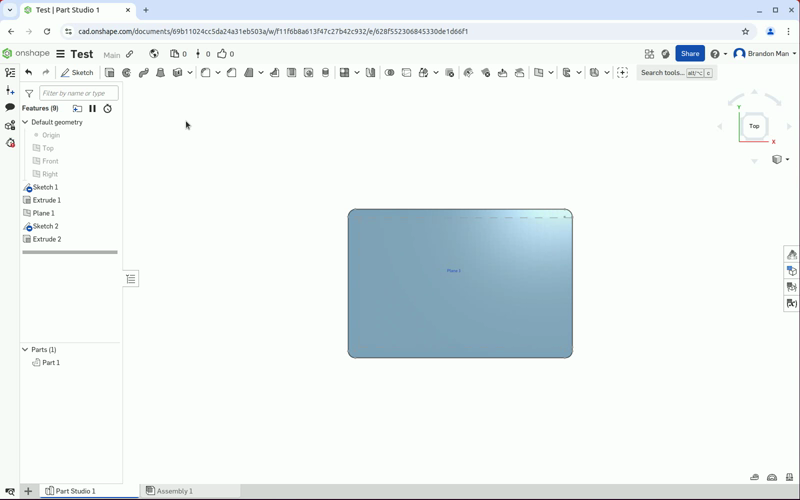
key(shift+7)
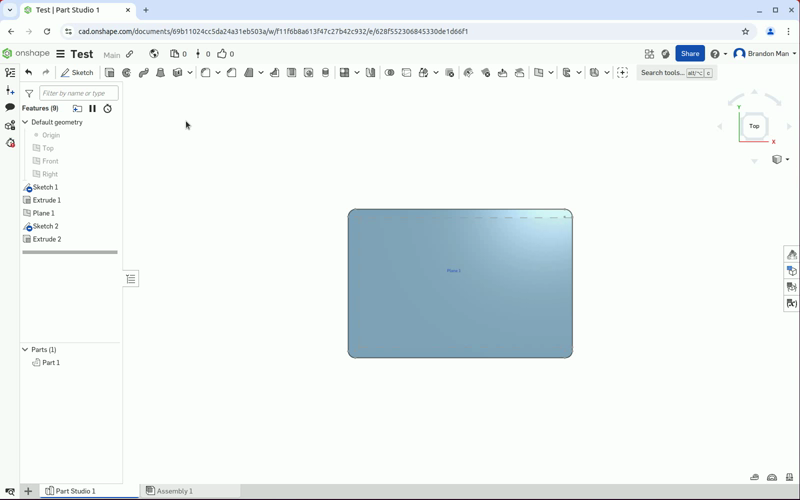
key(up, 3)
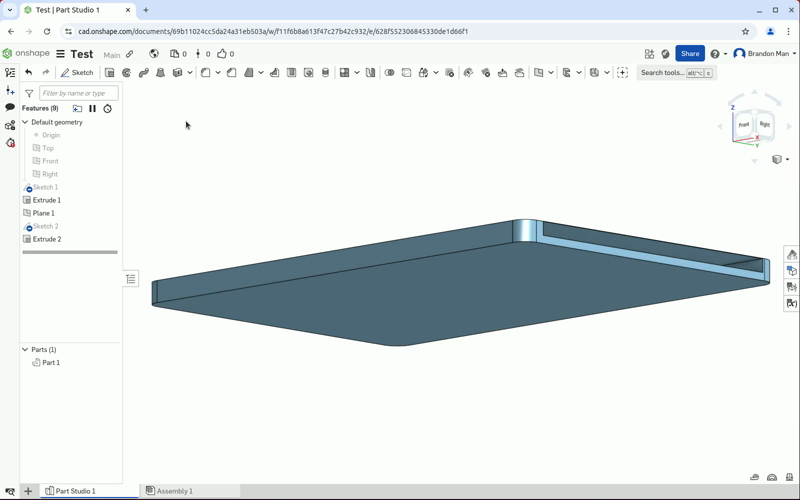
key(left, 3)
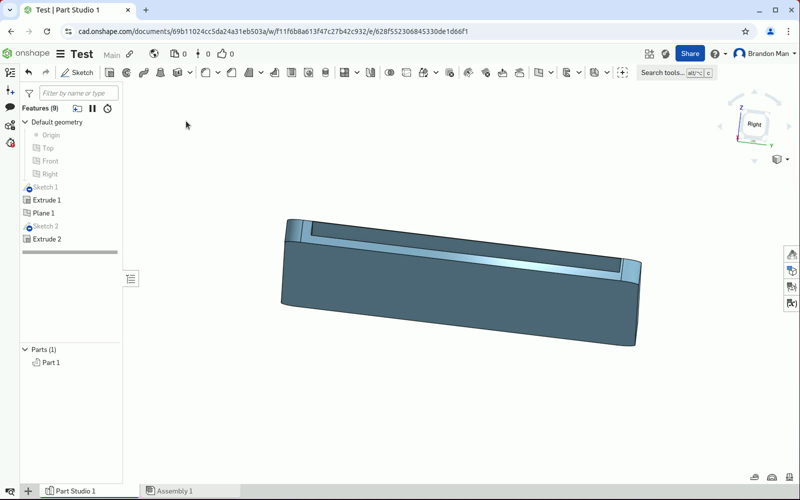
key(right, 3)
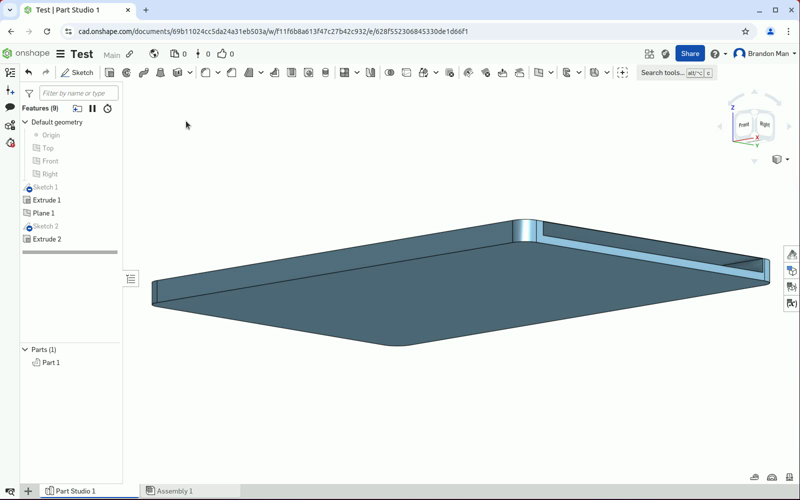
key(down, 3)
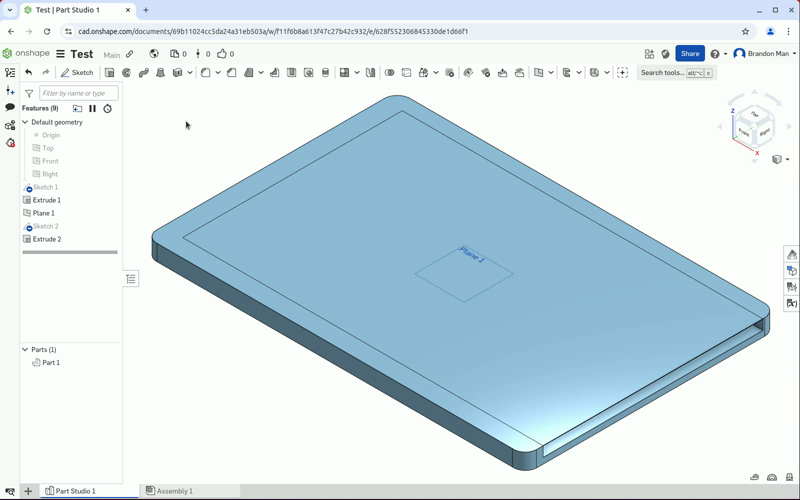
mouse_move(73, 189)
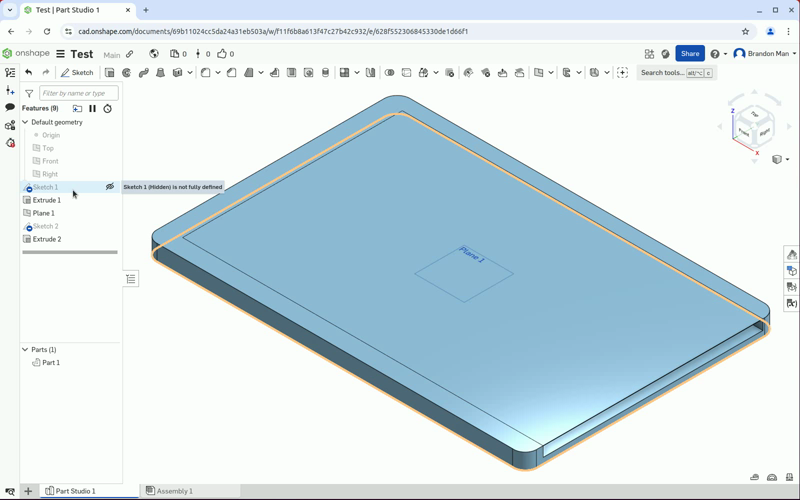
click(73, 189)